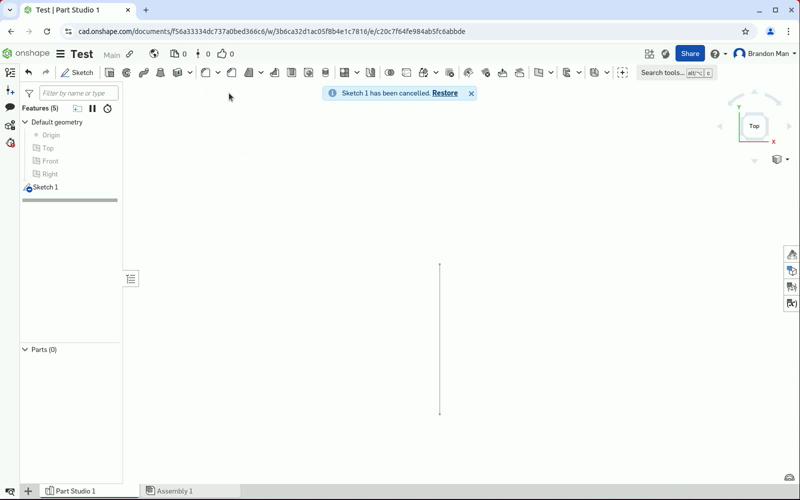
key(shift+h)
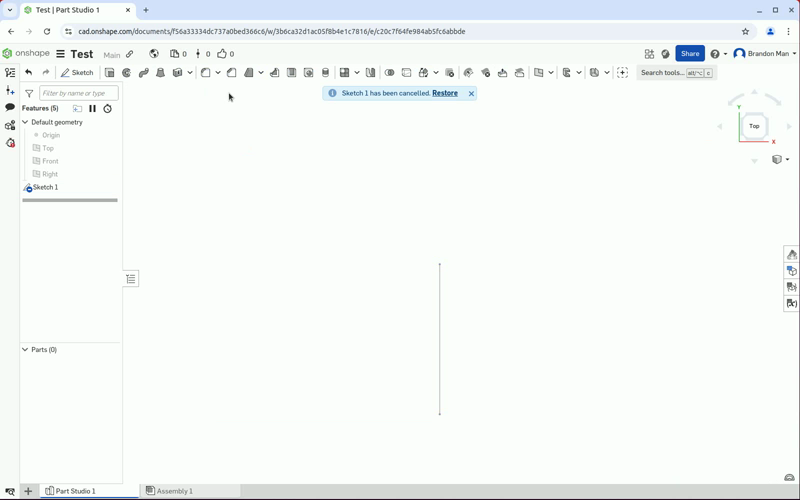
key(shift+s)
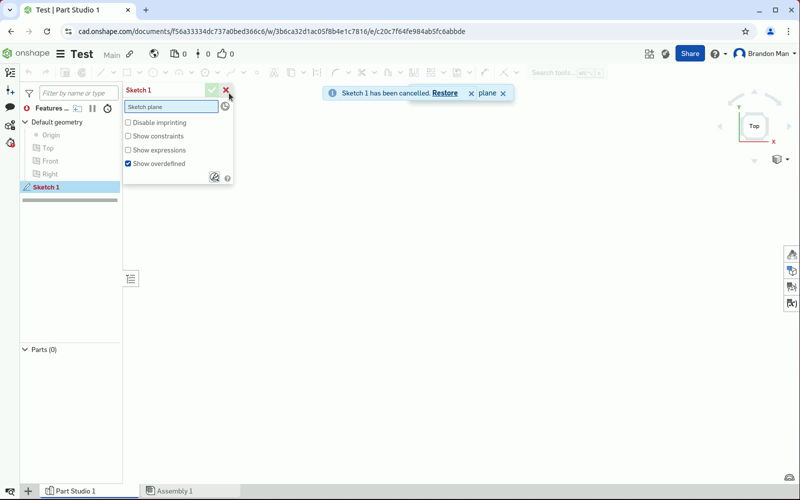
mouse_move(73, 150)
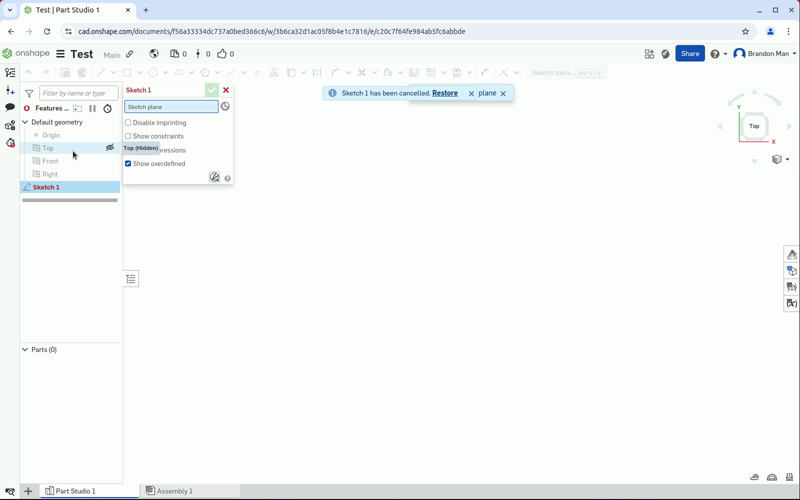
click(73, 150)
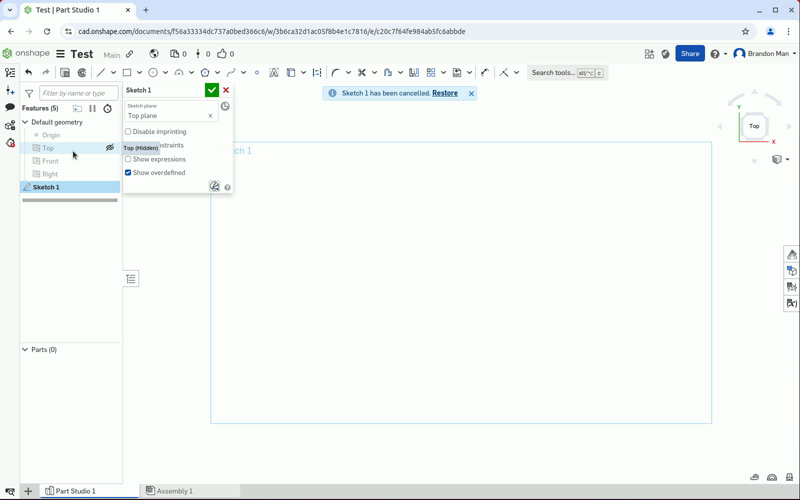
mouse_move(73, 352)
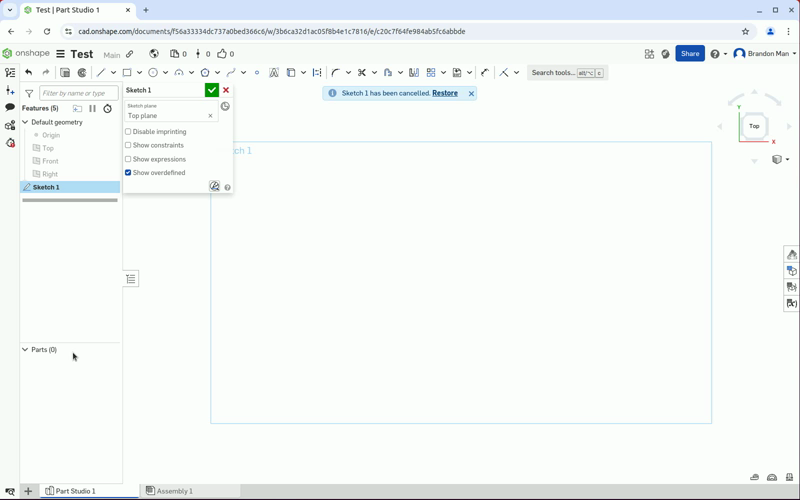
key(y)
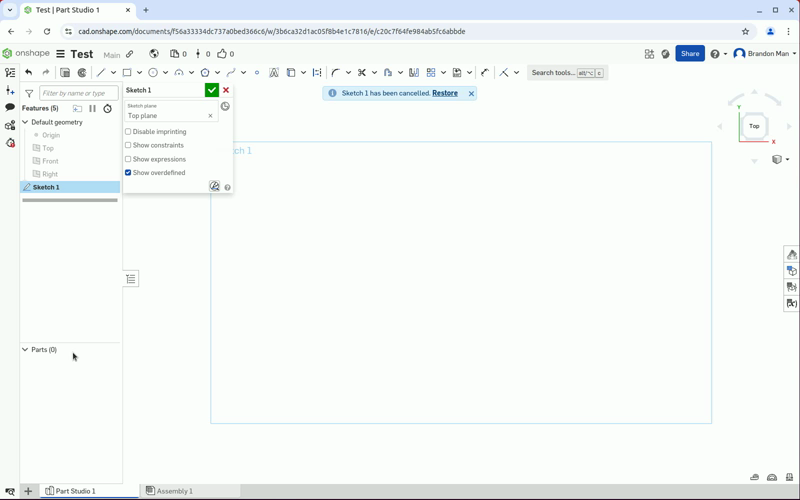
key(c)
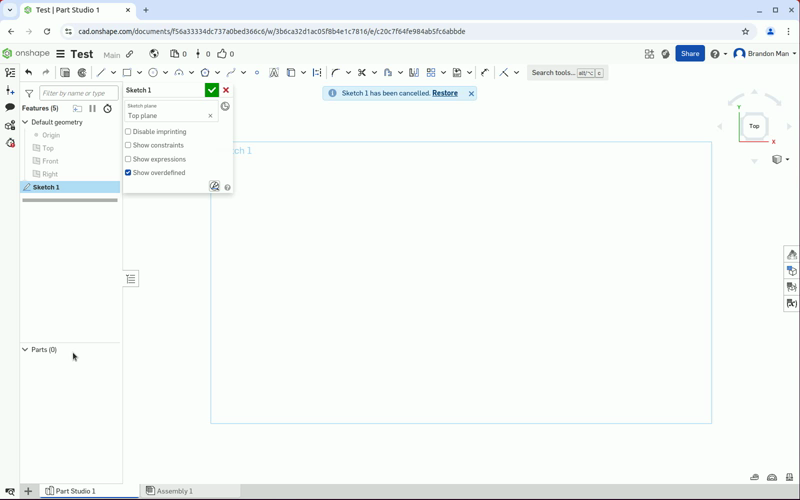
key_down(shift)
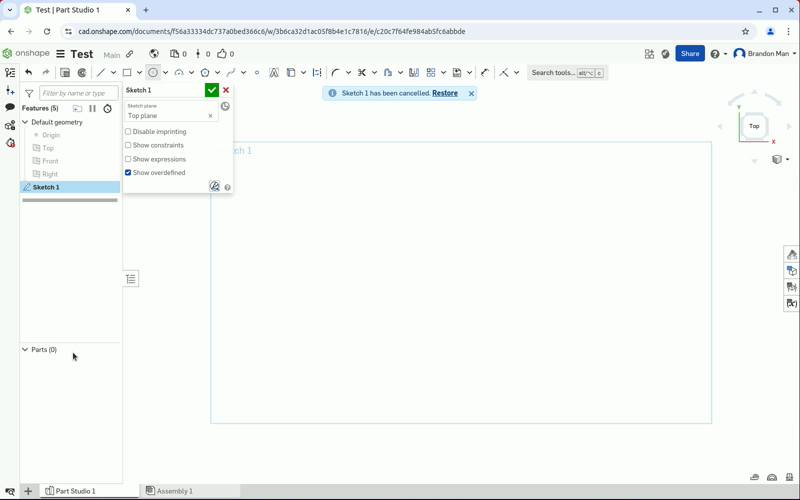
mouse_move(392, 282)
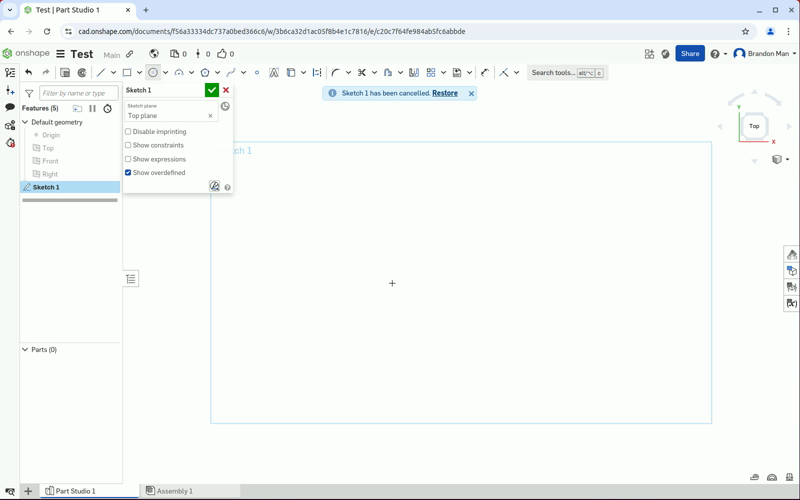
click(392, 282)
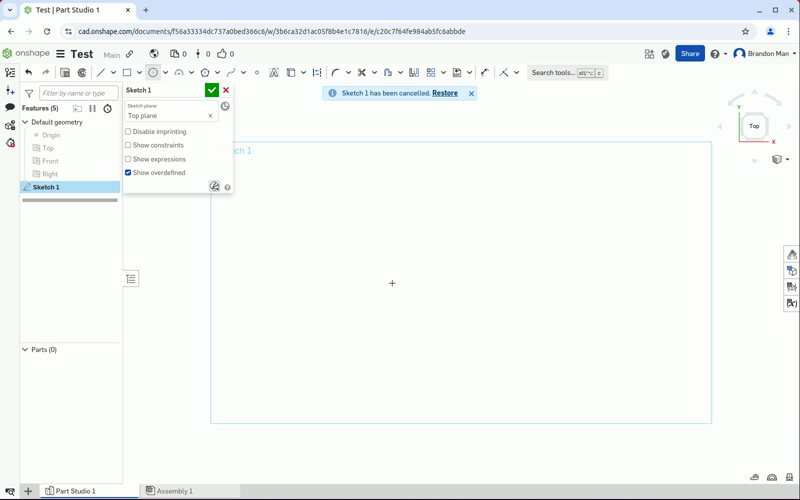
key_up(shift)
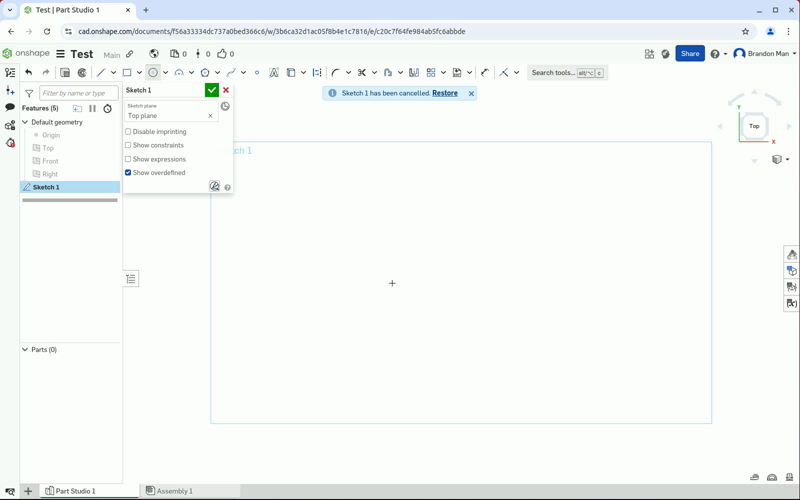
mouse_move(435, 282)
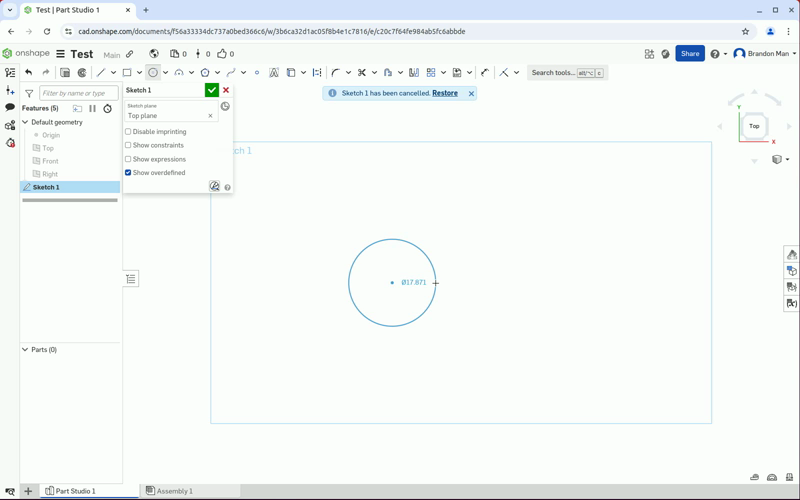
click(435, 282)
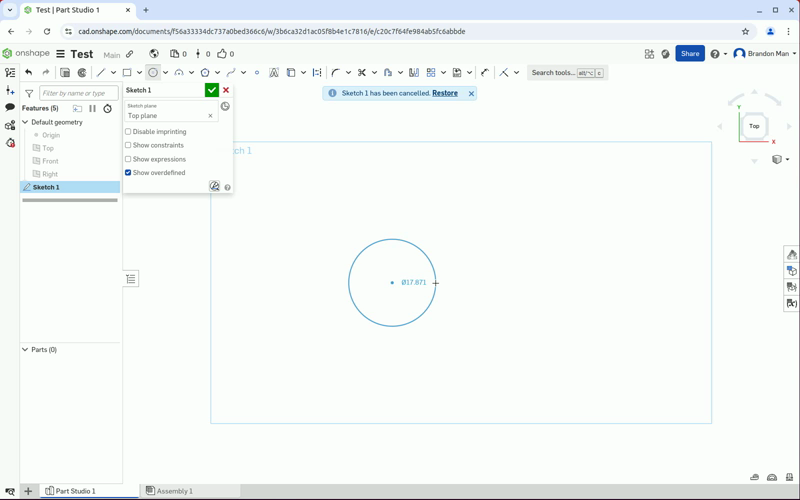
key(esc)
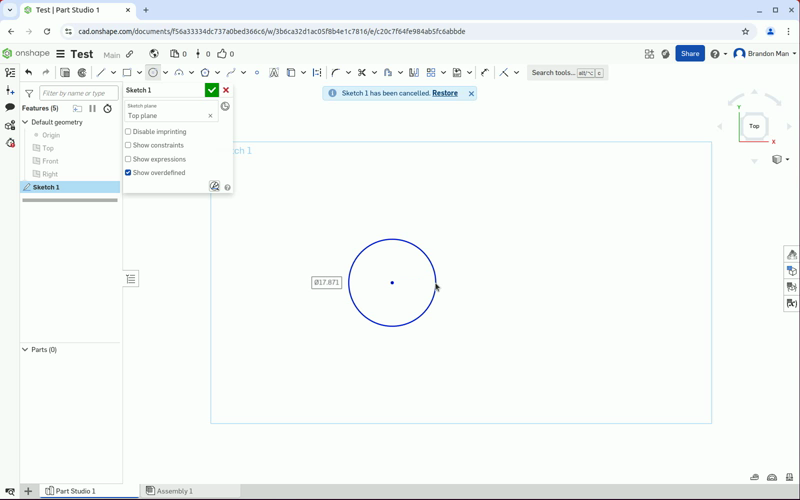
key(c)
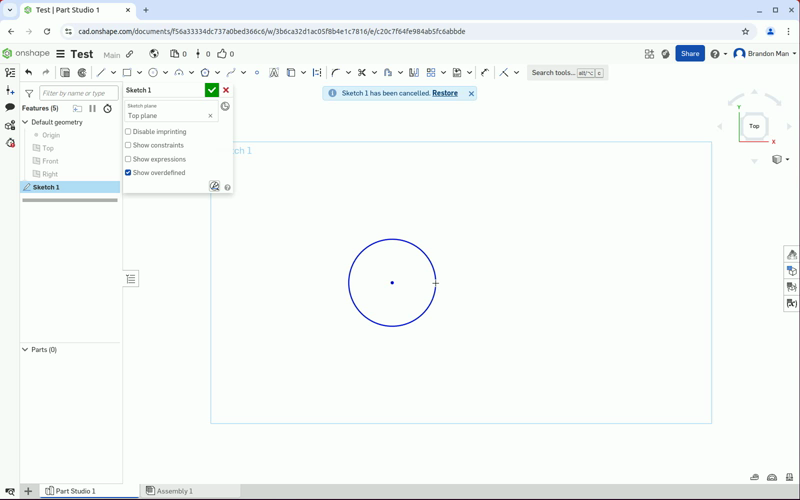
key_down(shift)
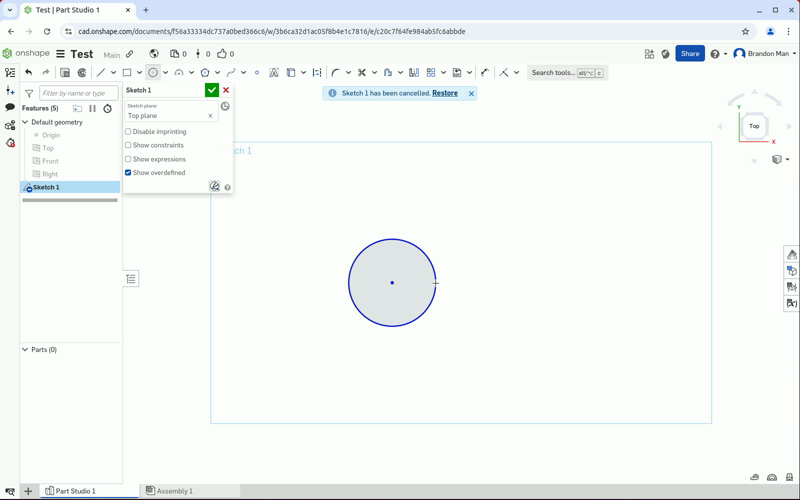
mouse_move(392, 282)
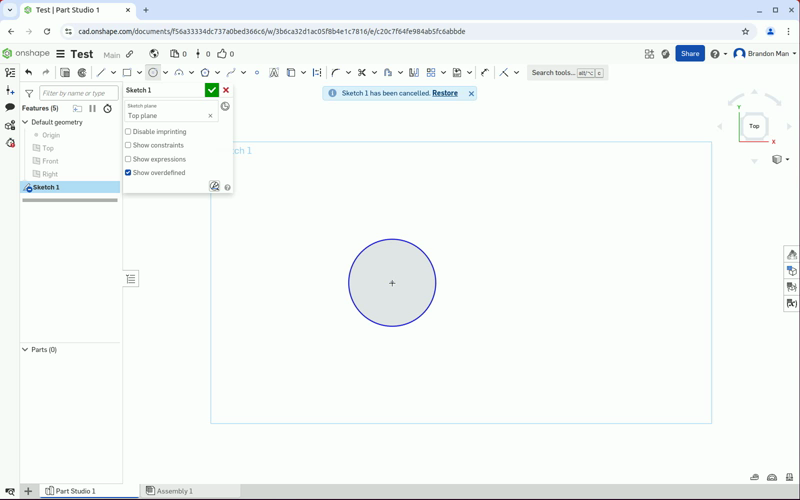
click(392, 282)
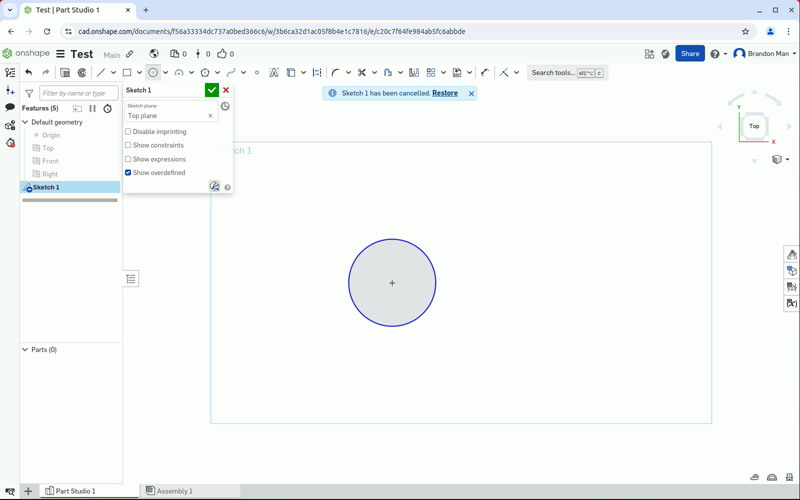
key_up(shift)
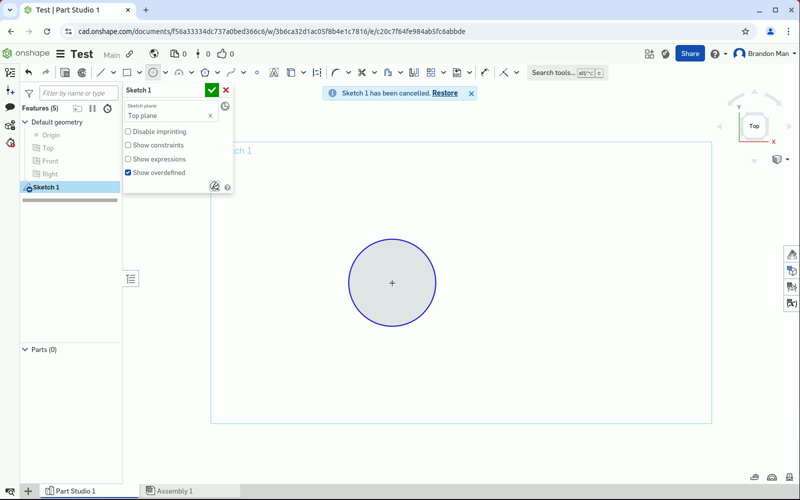
mouse_move(415, 282)
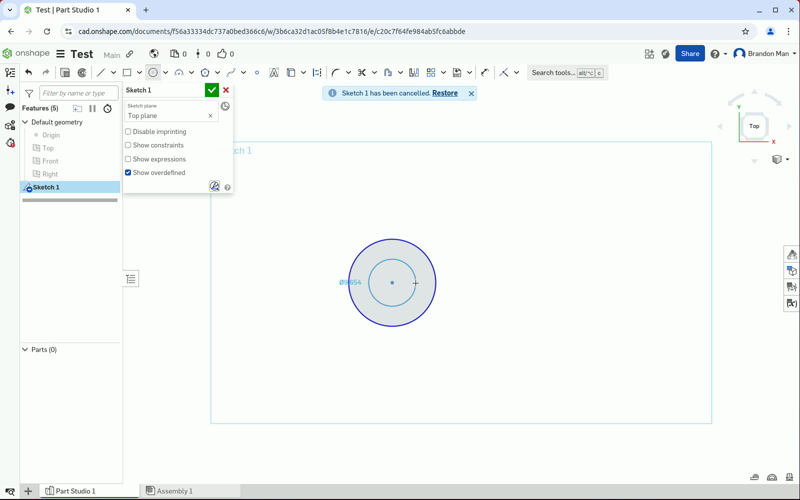
click(415, 282)
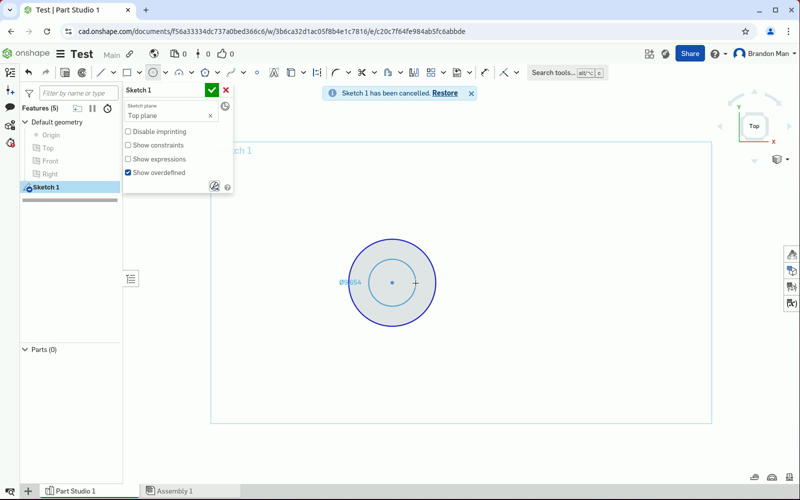
key(esc)
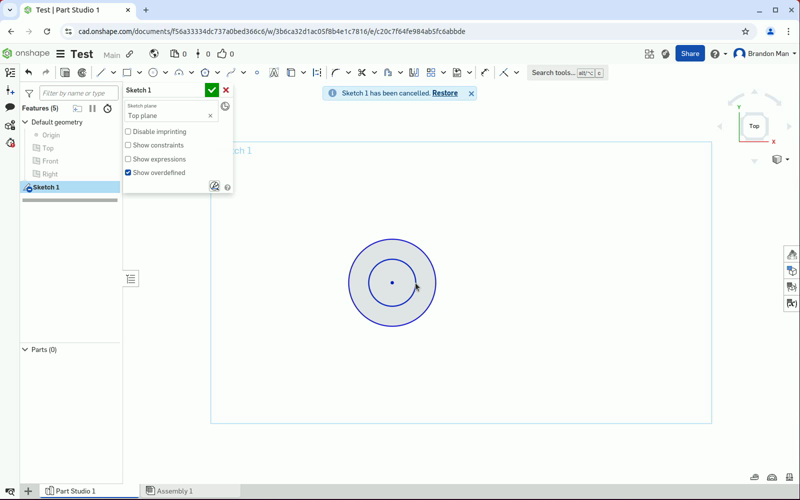
mouse_move(377, 319)
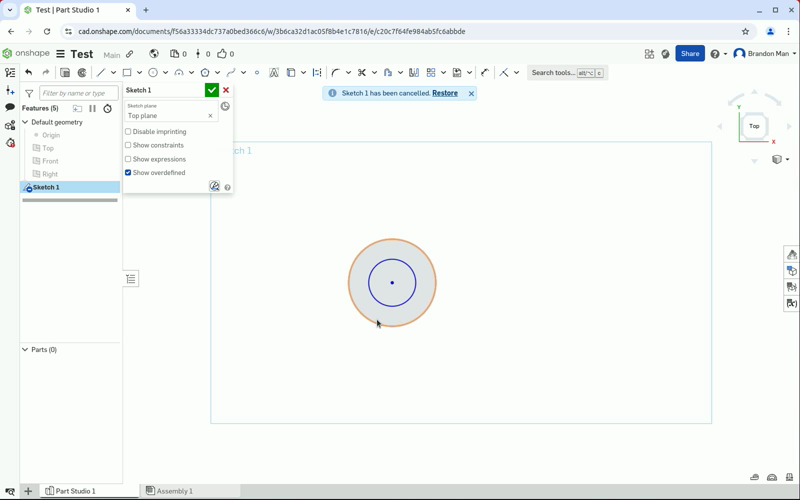
click(377, 319)
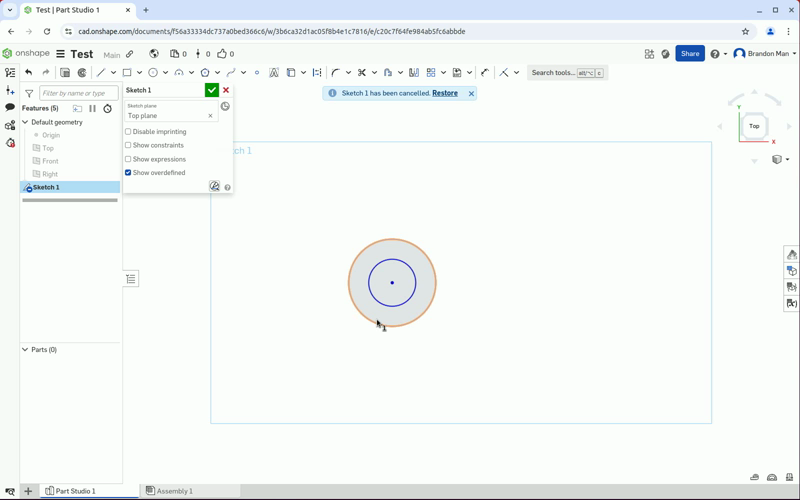
mouse_move(73, 352)
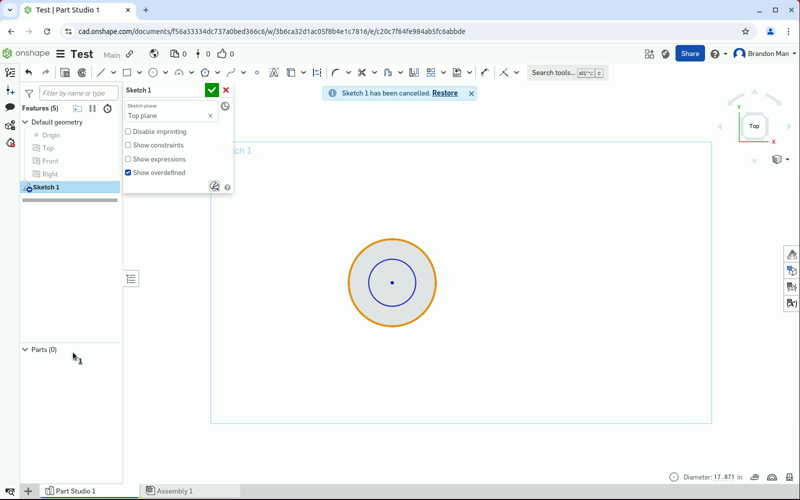
key(shift+y)
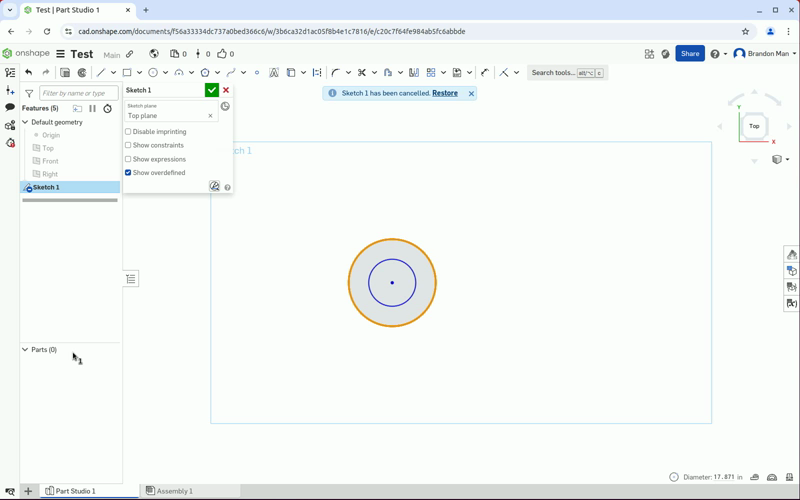
key(shift+e)
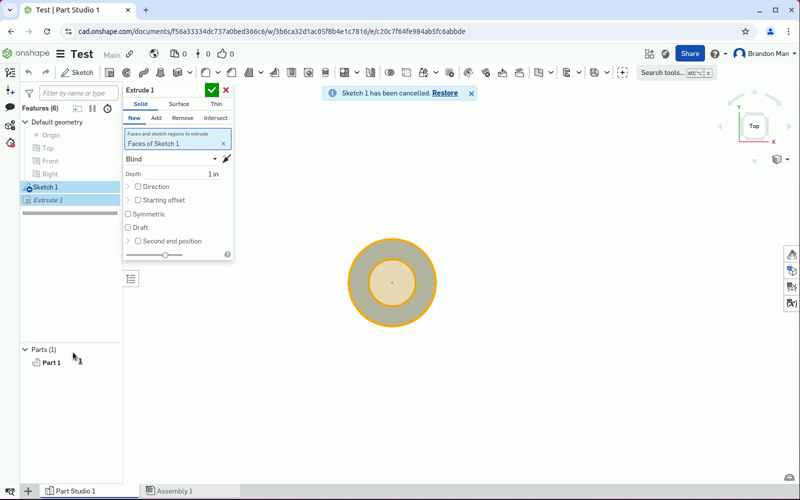
mouse_move(143, 106)
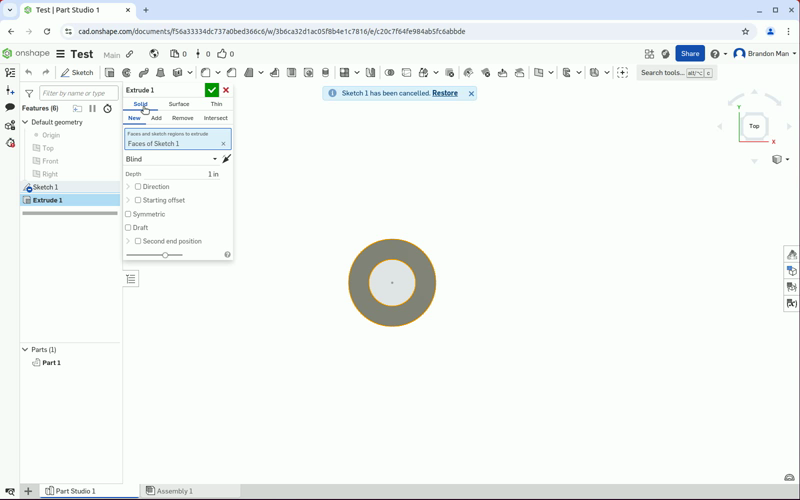
click(143, 106)
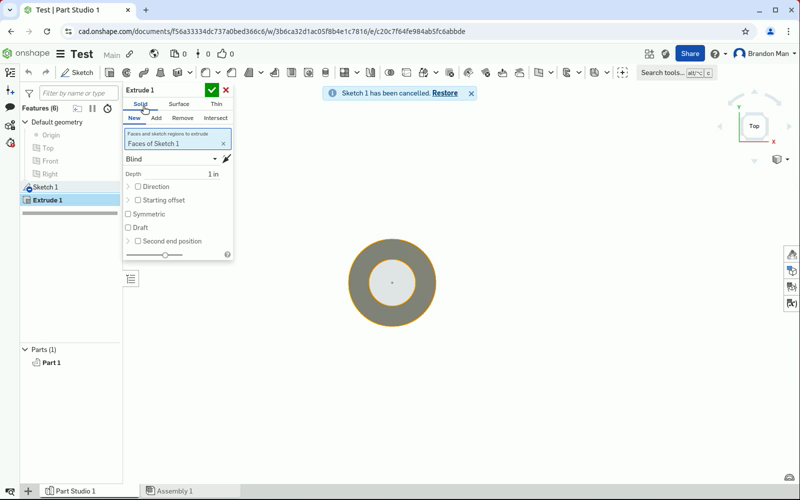
mouse_move(137, 120)
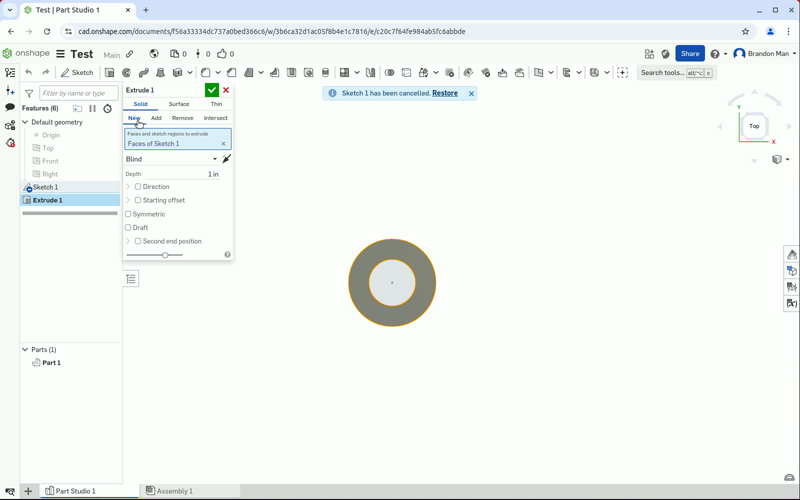
click(137, 120)
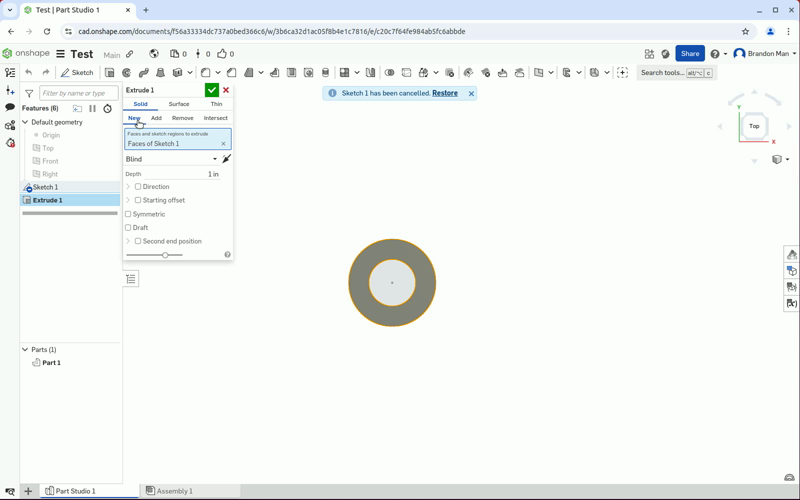
key(tab, 4)
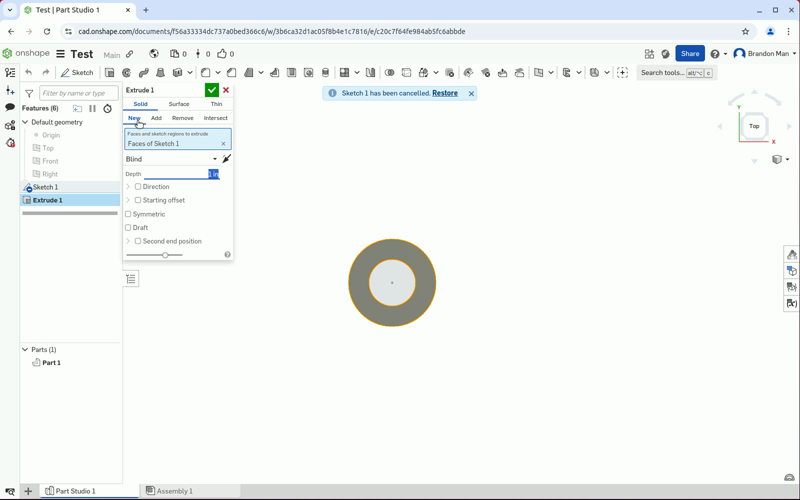
text(7.703)
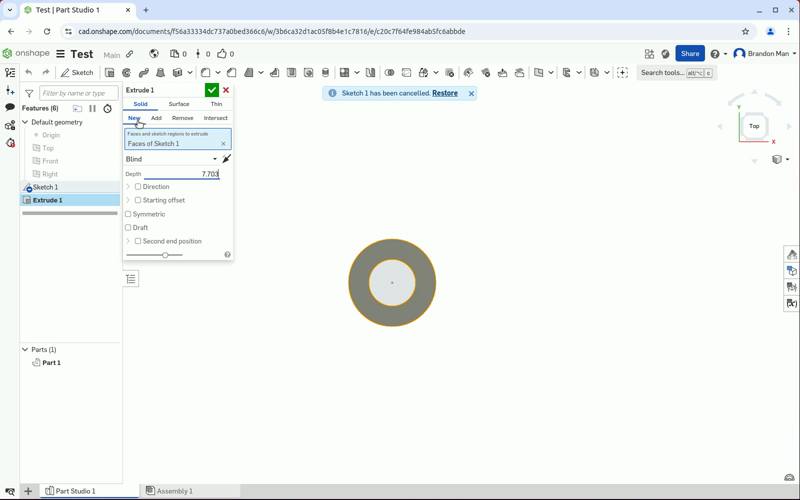
key(enter)
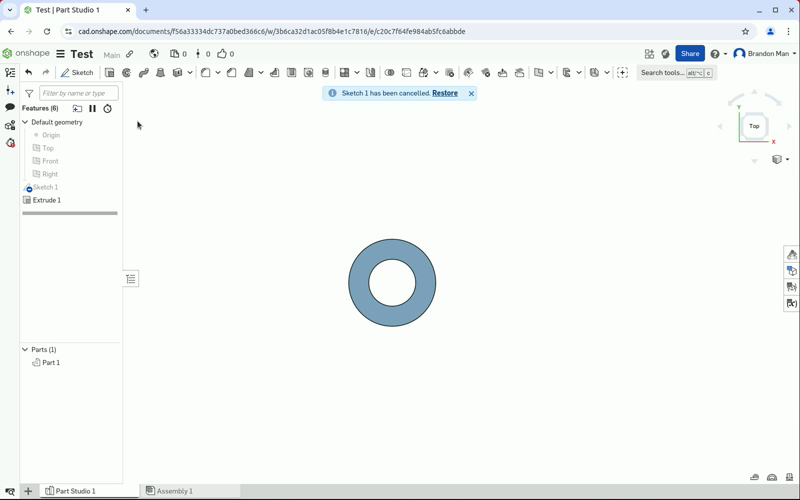
key(shift+h)
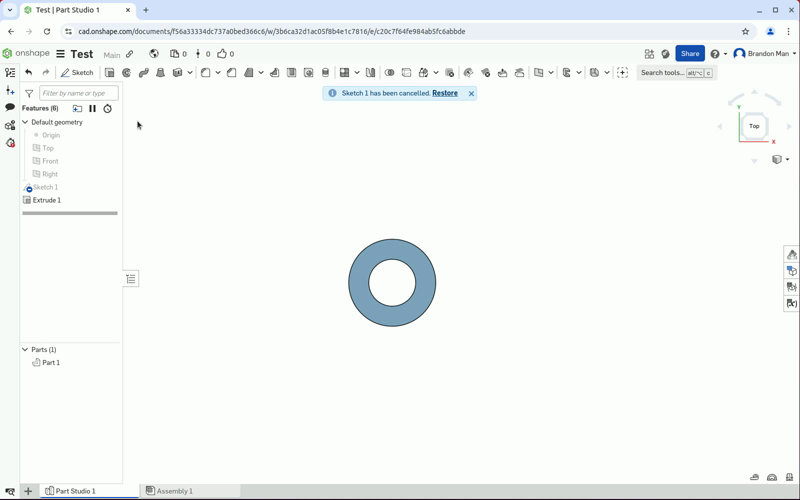
key(shift+h)
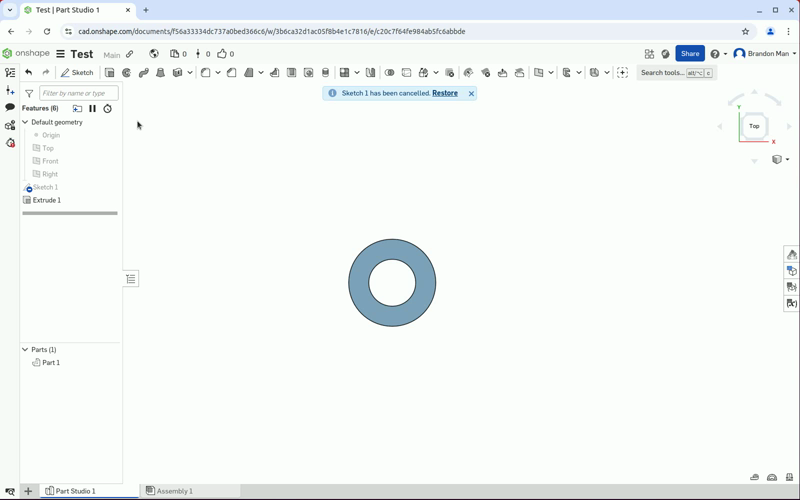
mouse_move(73, 189)
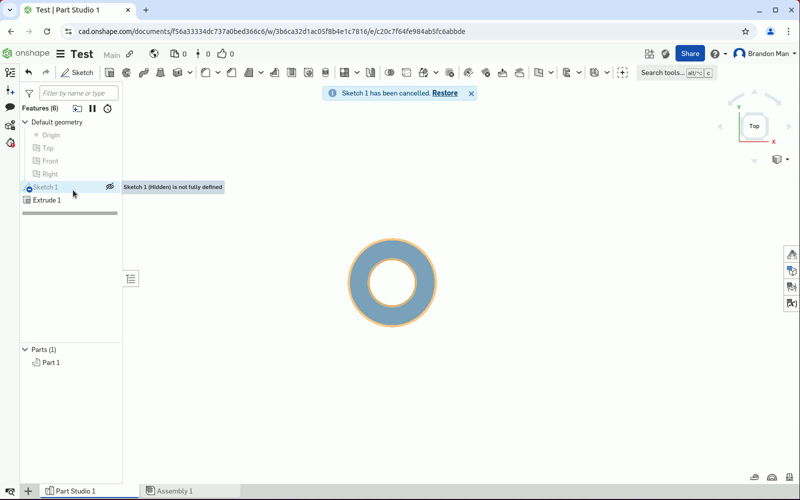
click(73, 189)
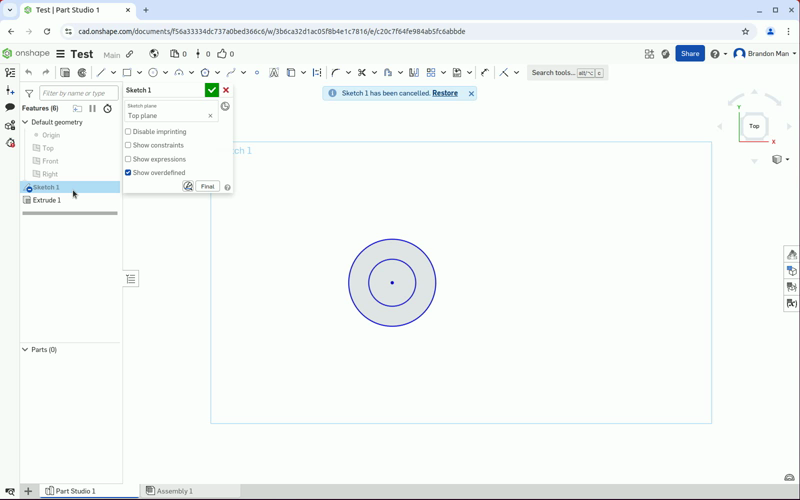
mouse_move(229, 92)
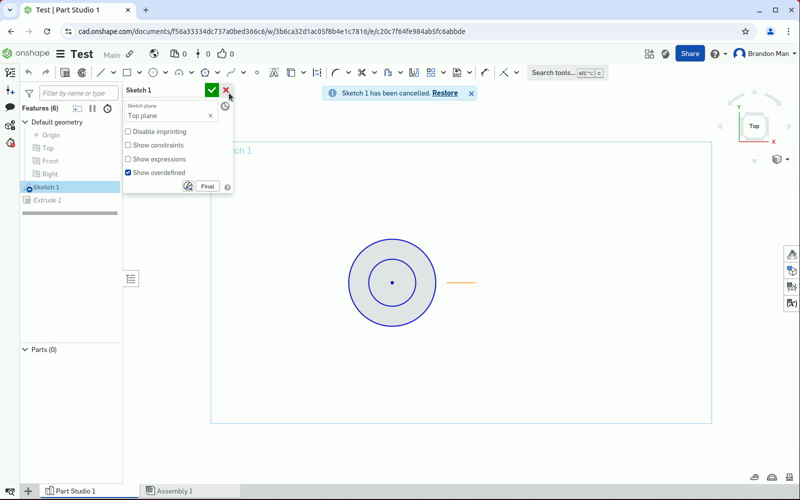
click(229, 92)
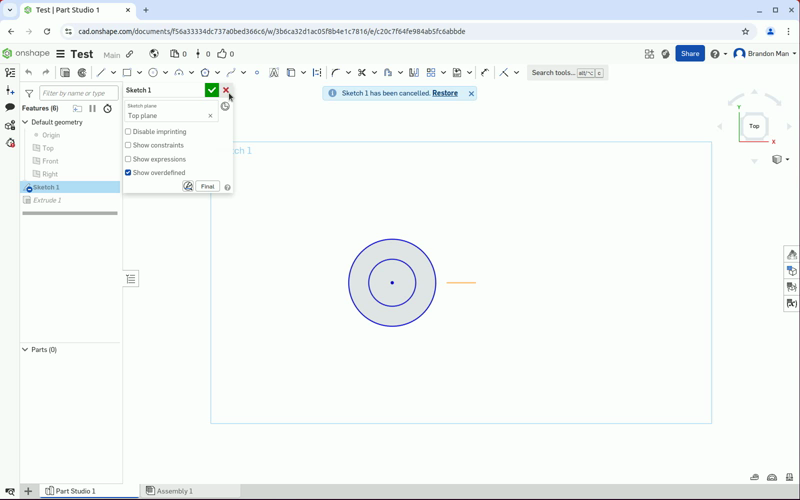
key(shift+s)
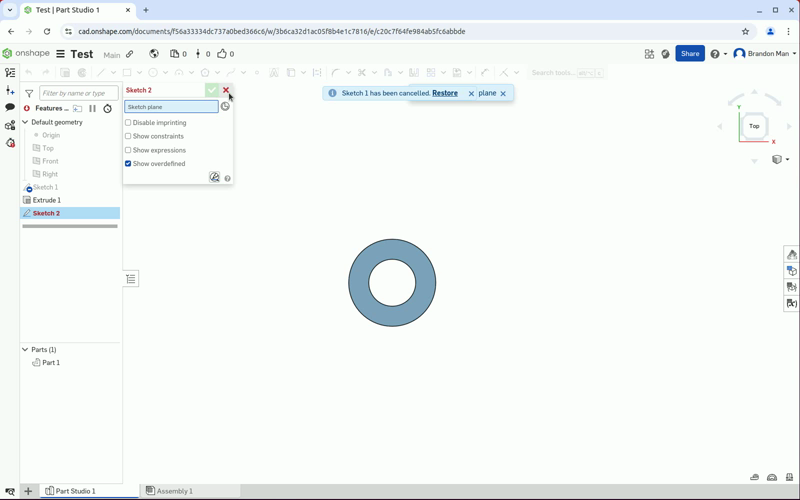
mouse_move(73, 150)
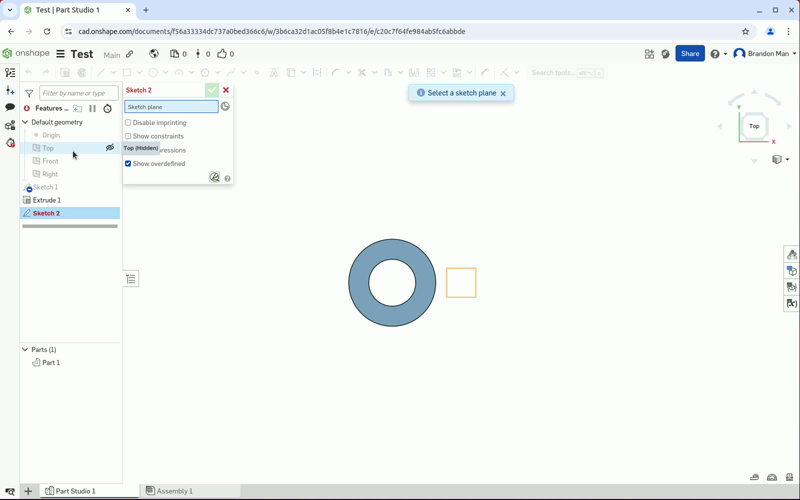
click(73, 150)
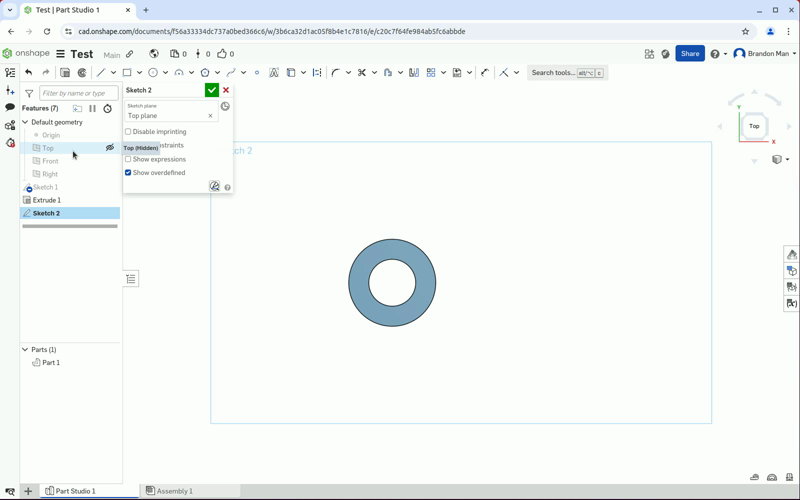
mouse_move(73, 352)
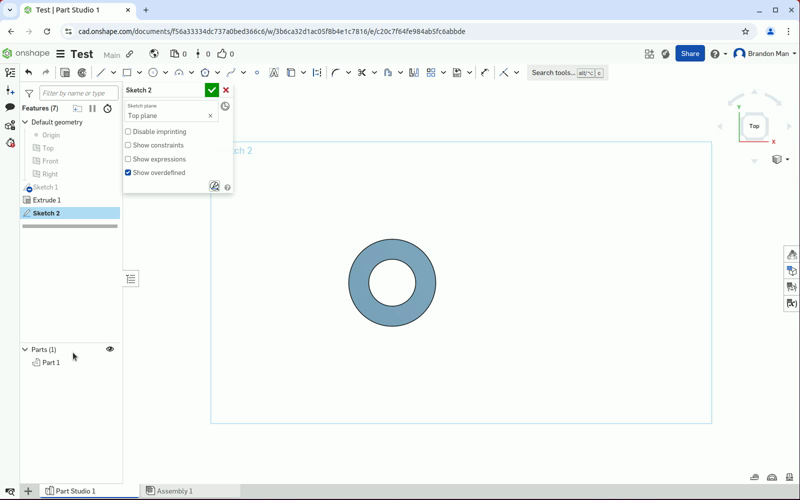
key(y)
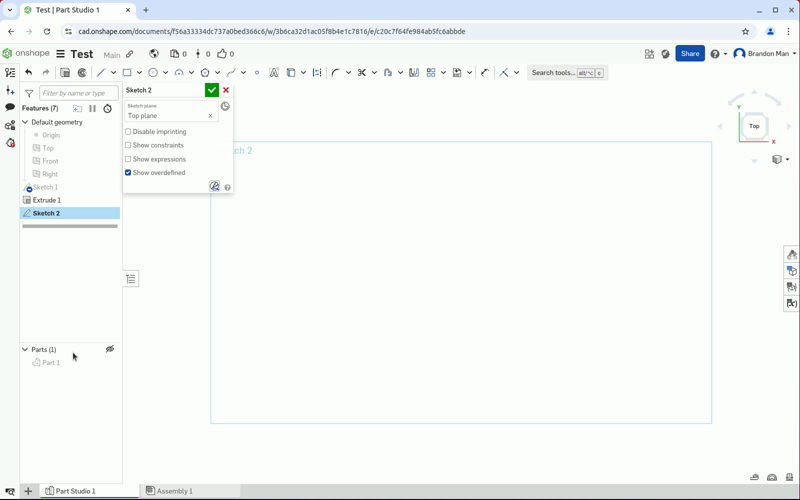
key(l)
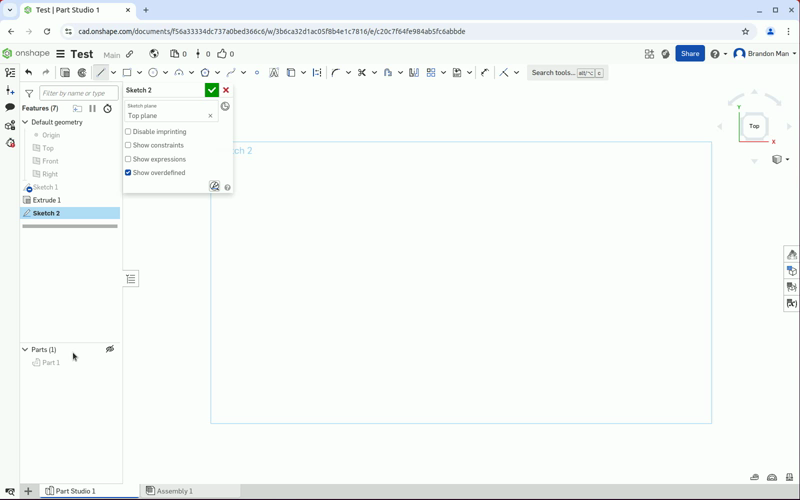
key_down(shift)
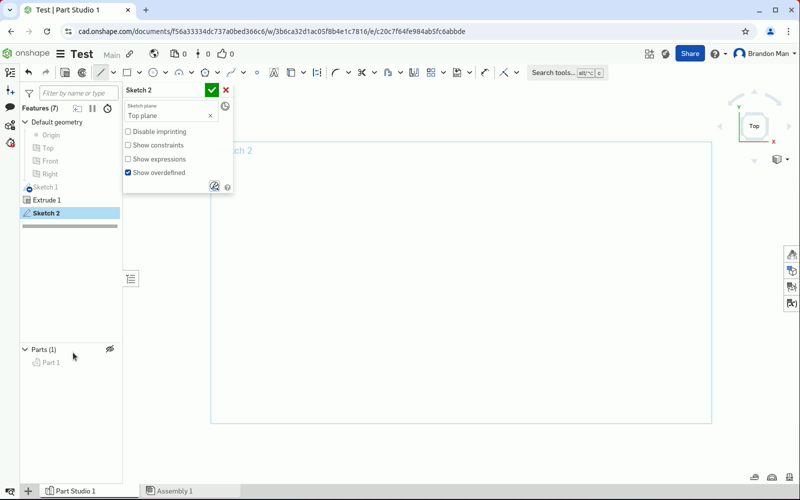
mouse_move(391, 326)
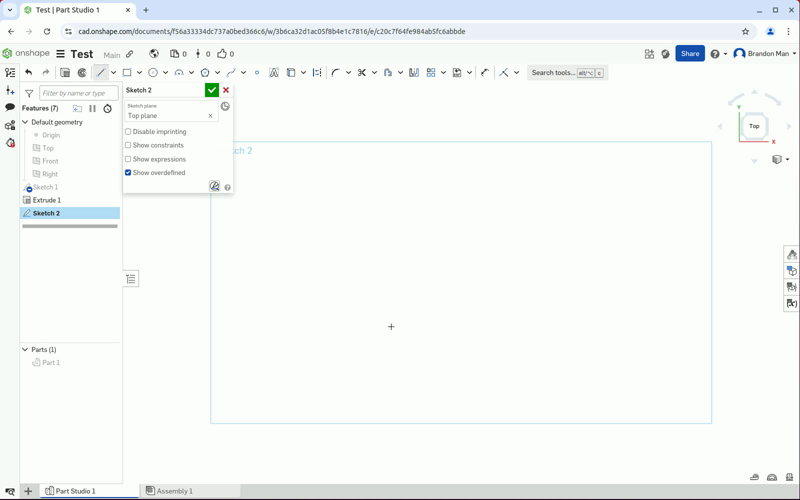
click(391, 326)
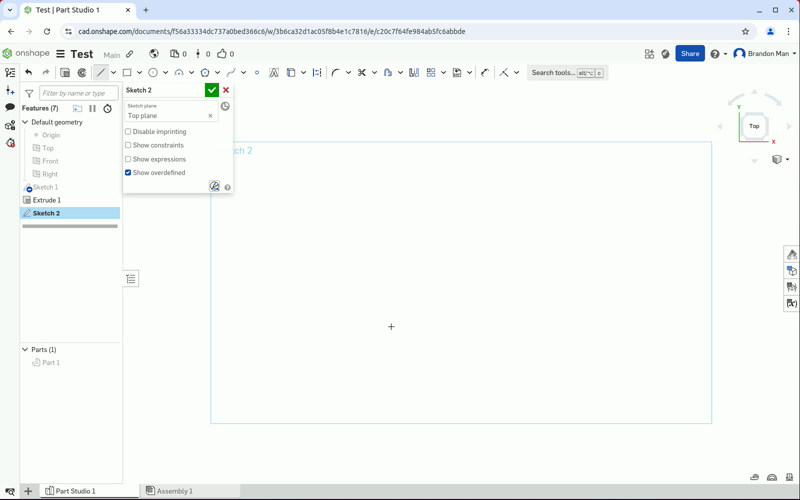
key_up(shift)
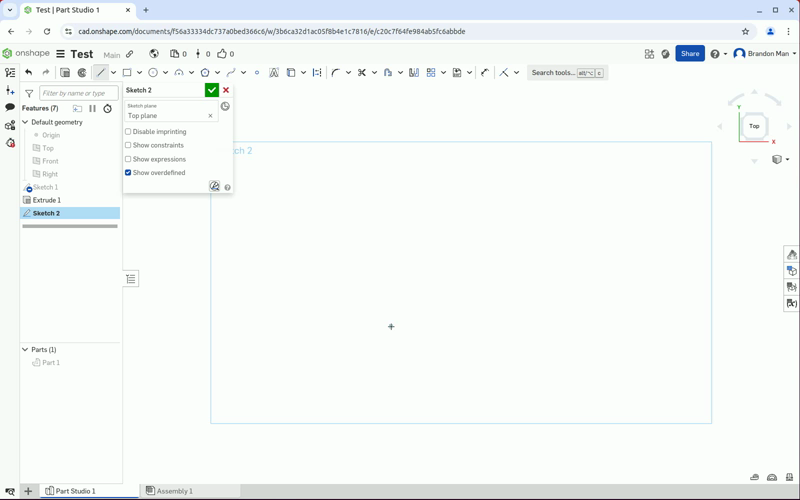
key_down(shift)
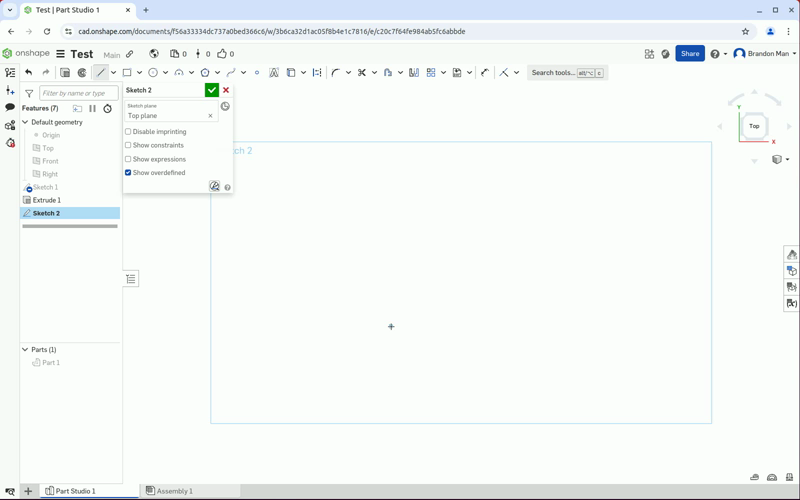
mouse_move(529, 324)
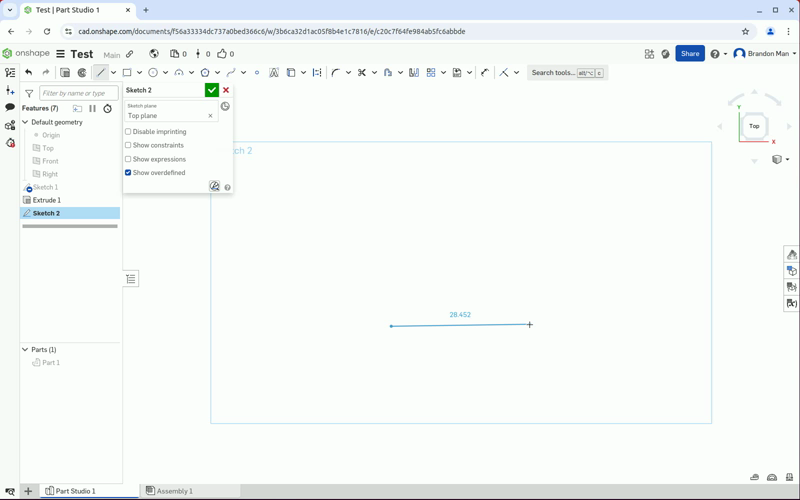
click(529, 324)
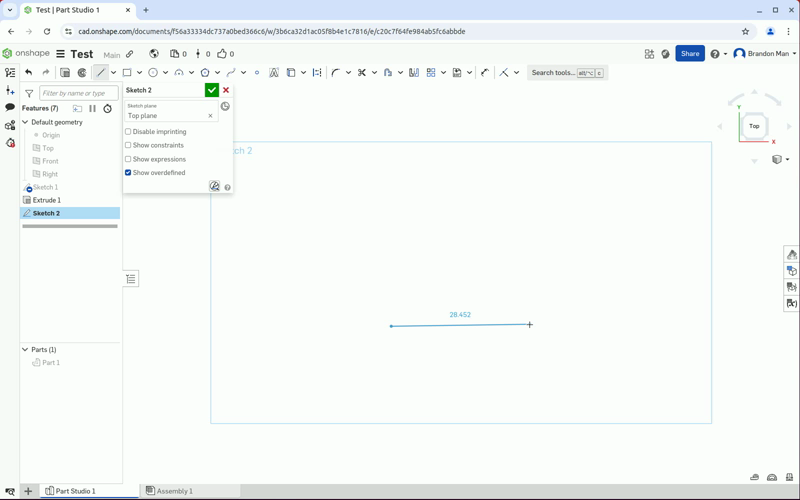
key_up(shift)
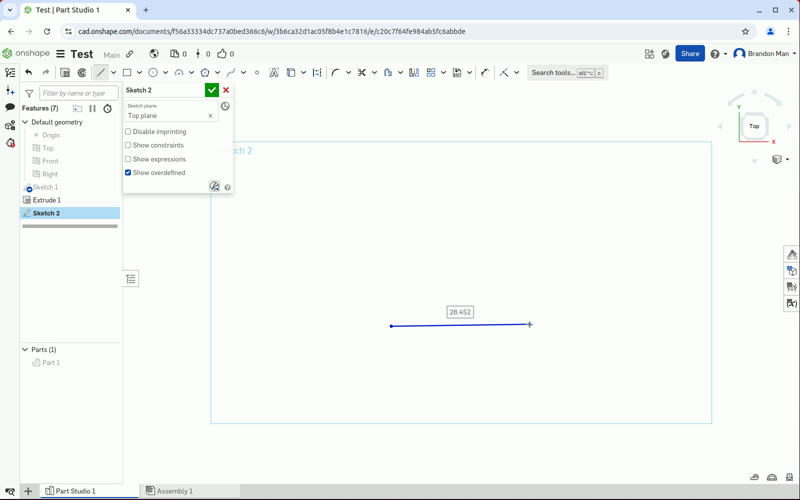
key(esc)
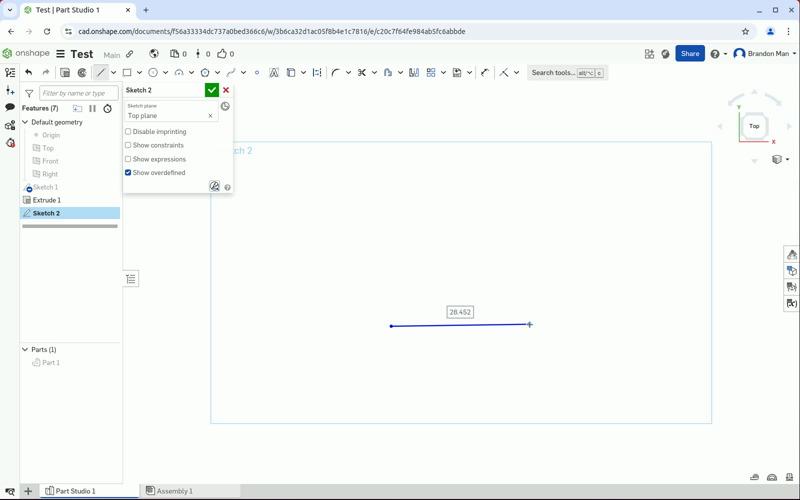
key(a)
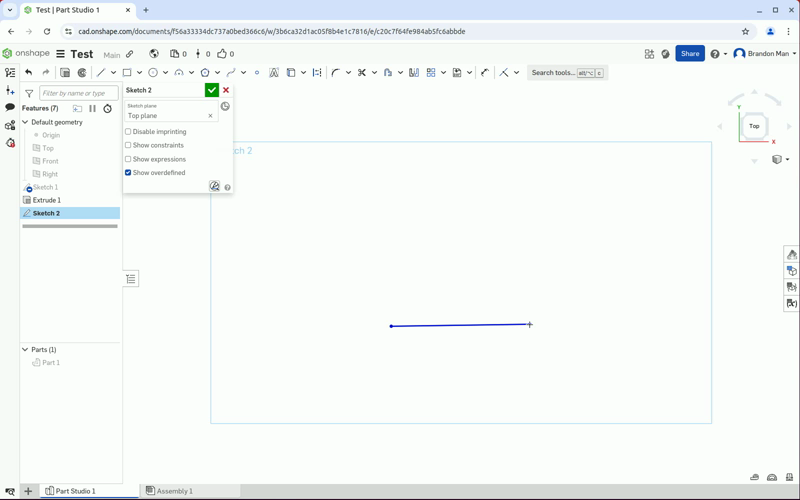
mouse_move(529, 324)
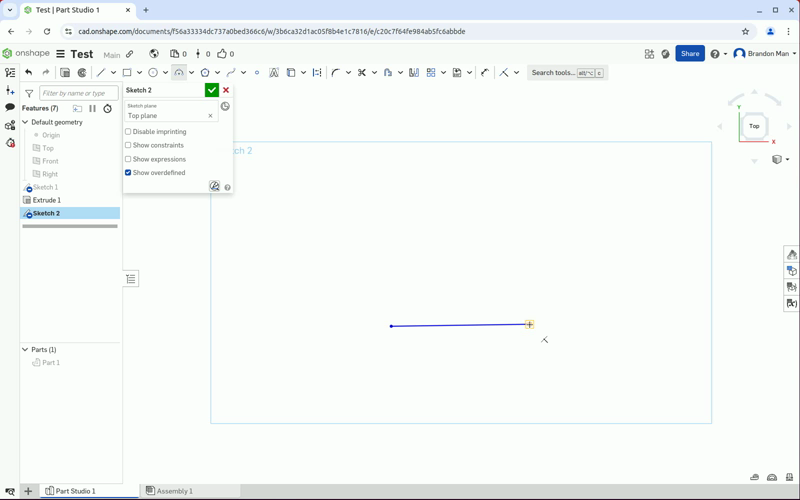
click(529, 324)
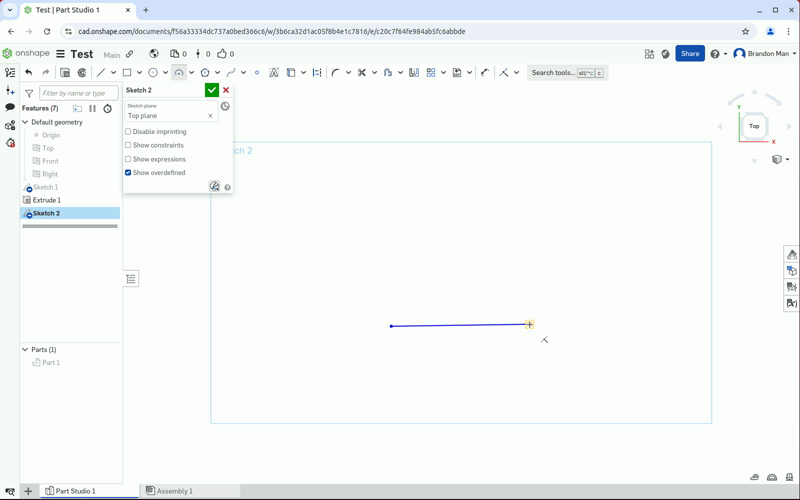
key_down(shift)
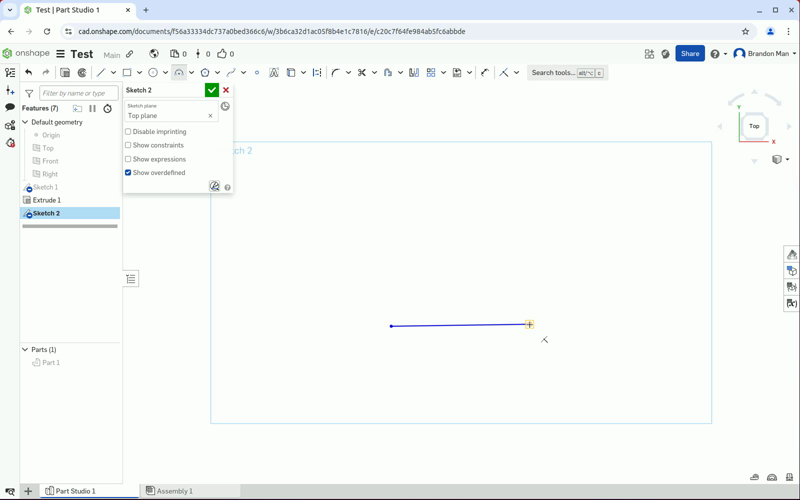
mouse_move(529, 241)
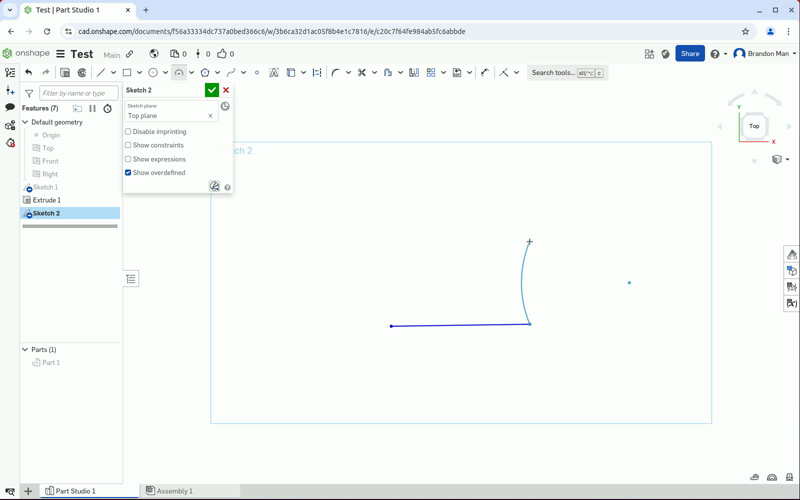
click(529, 241)
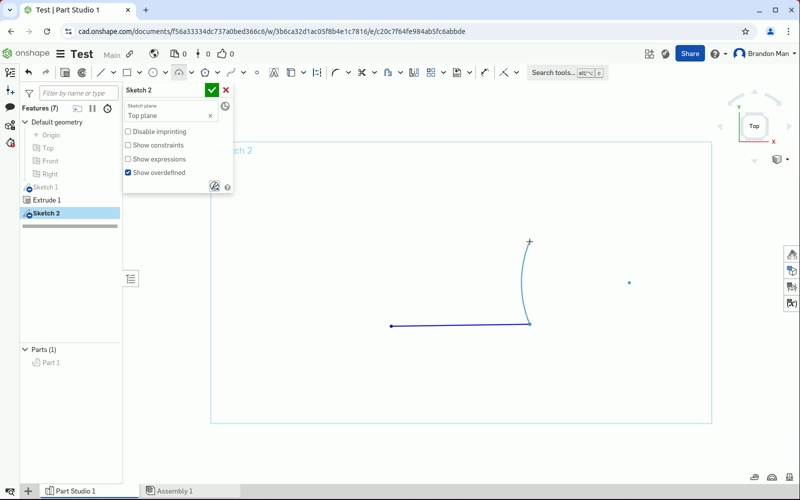
mouse_move(570, 282)
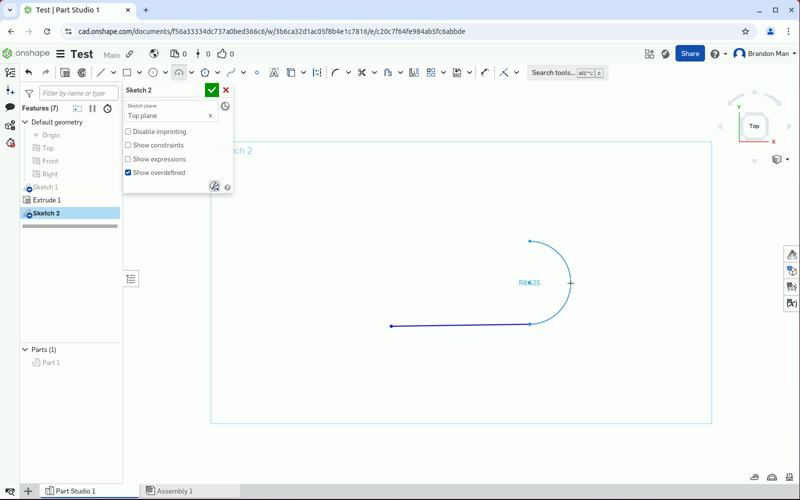
click(570, 282)
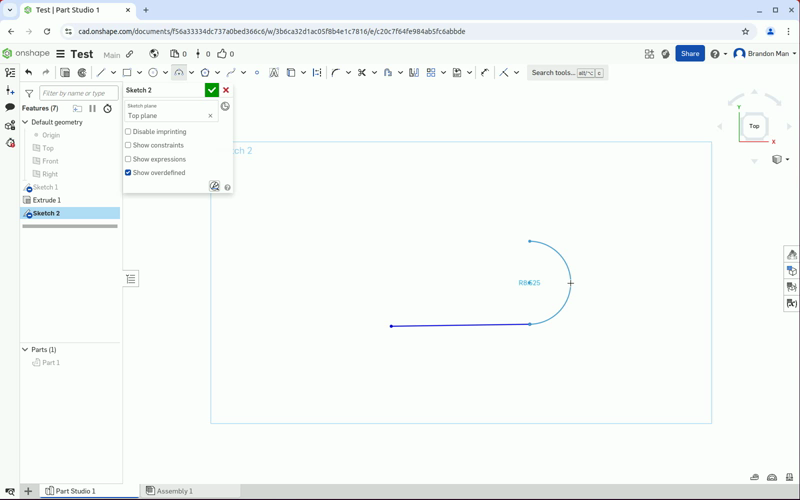
key_up(shift)
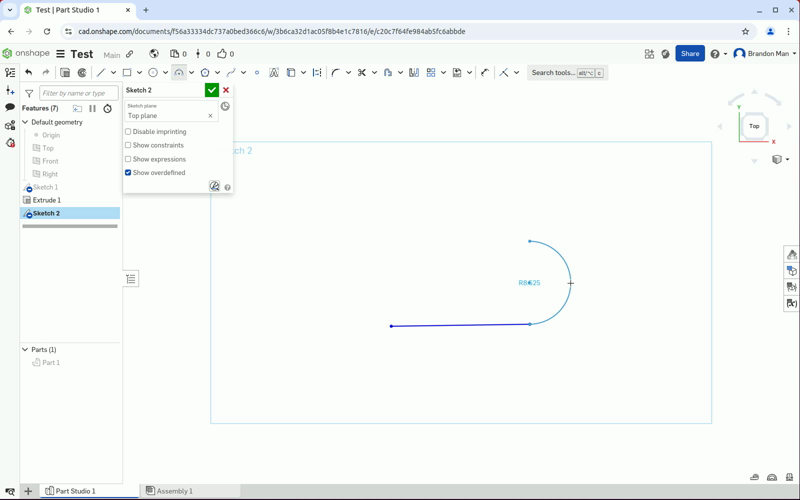
key(esc)
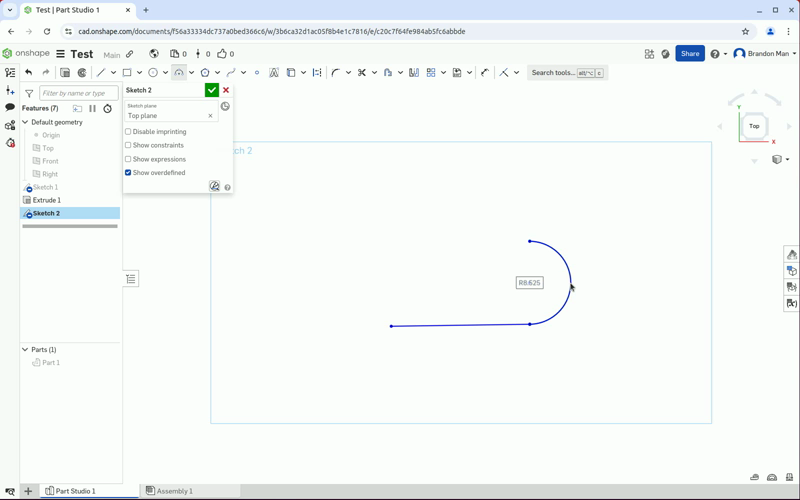
key(l)
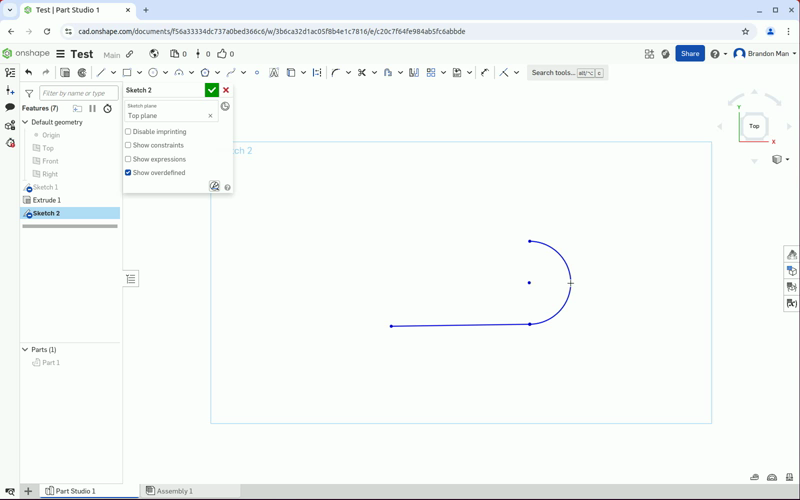
mouse_move(529, 241)
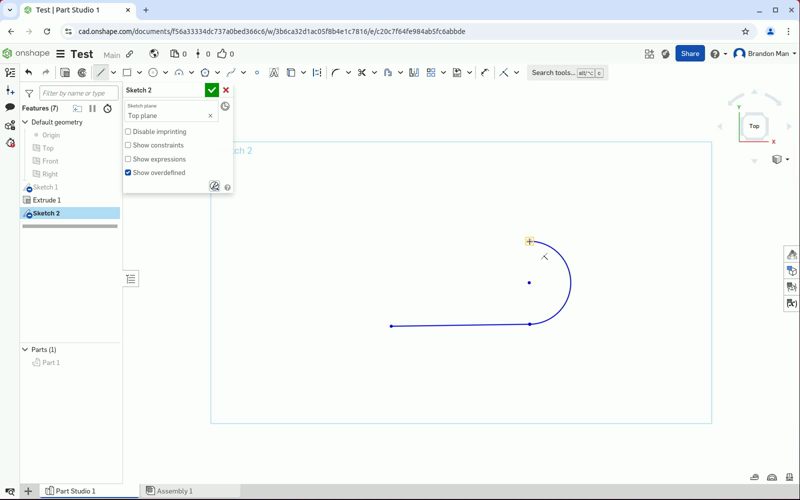
click(529, 241)
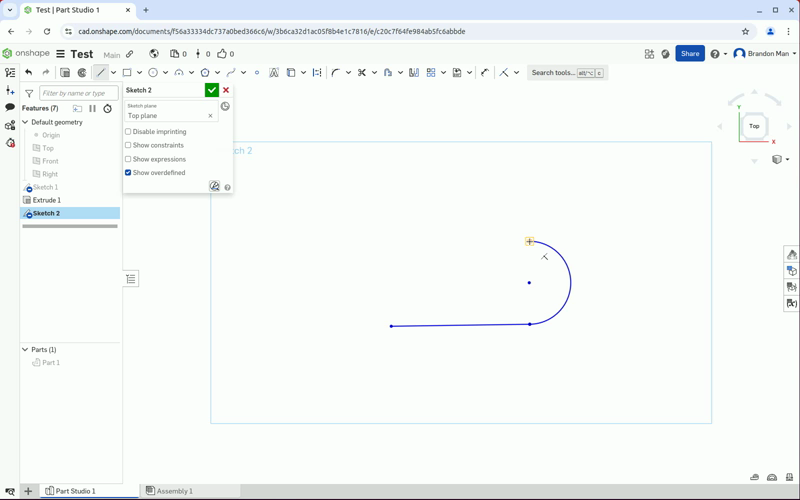
key_down(shift)
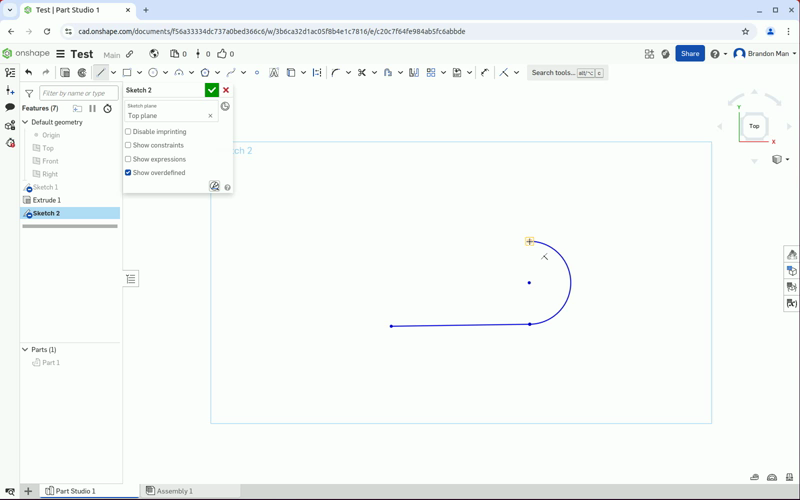
mouse_move(391, 241)
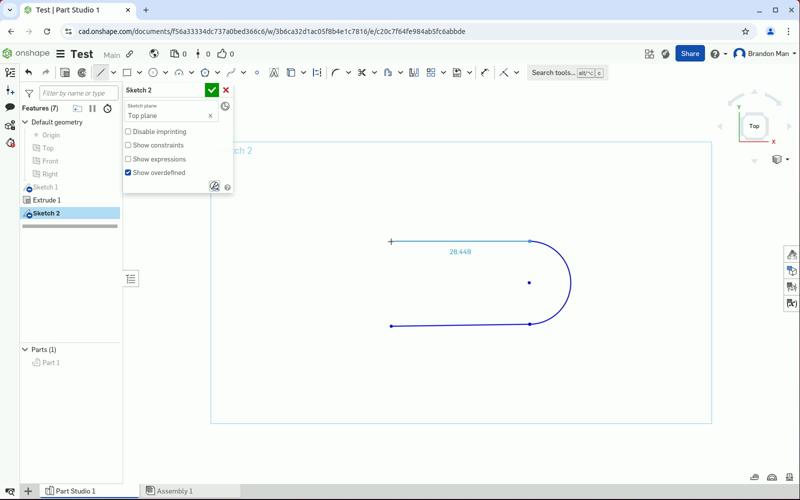
click(391, 241)
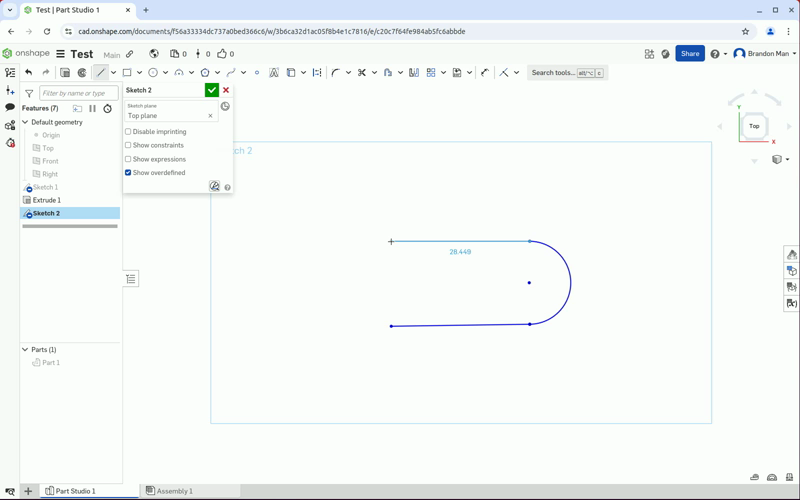
key_up(shift)
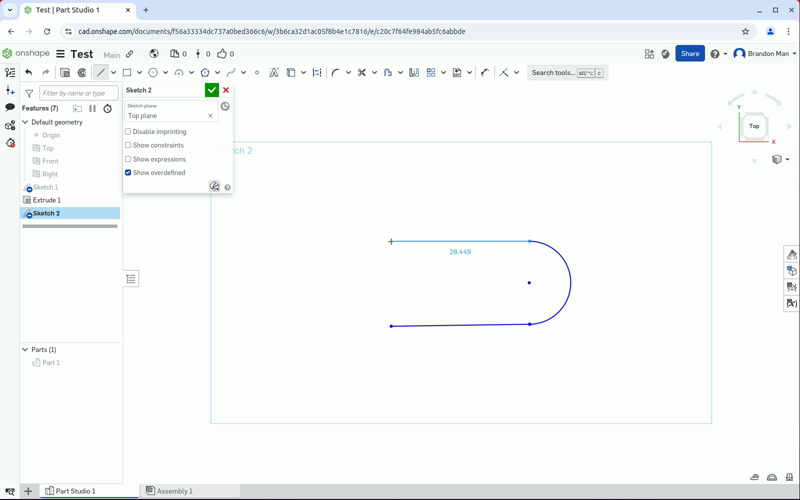
key(esc)
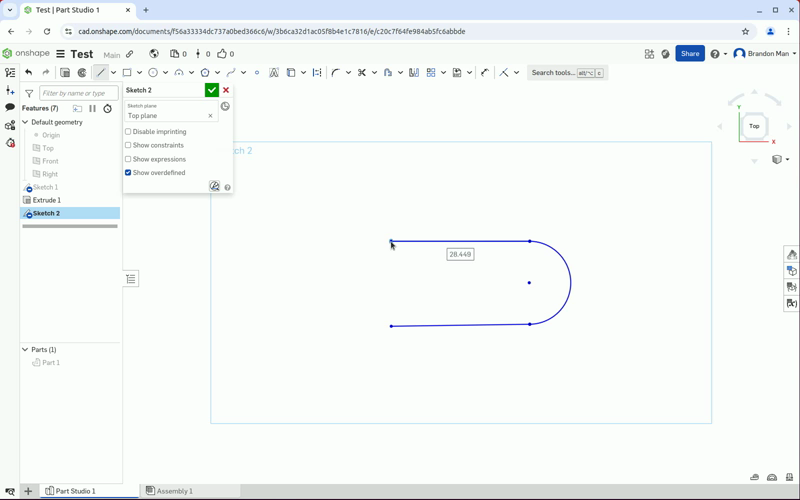
key(a)
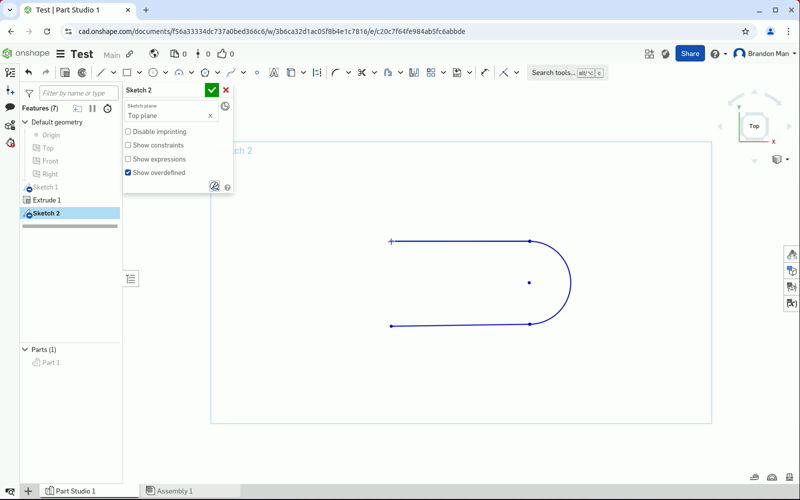
mouse_move(391, 241)
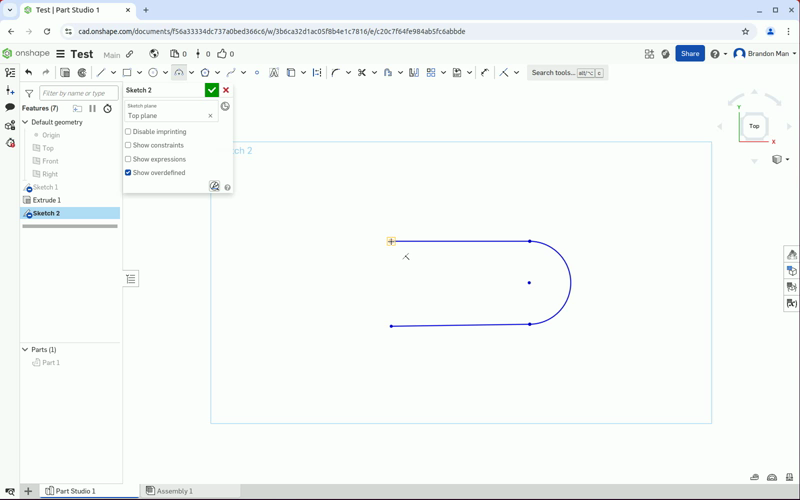
click(391, 241)
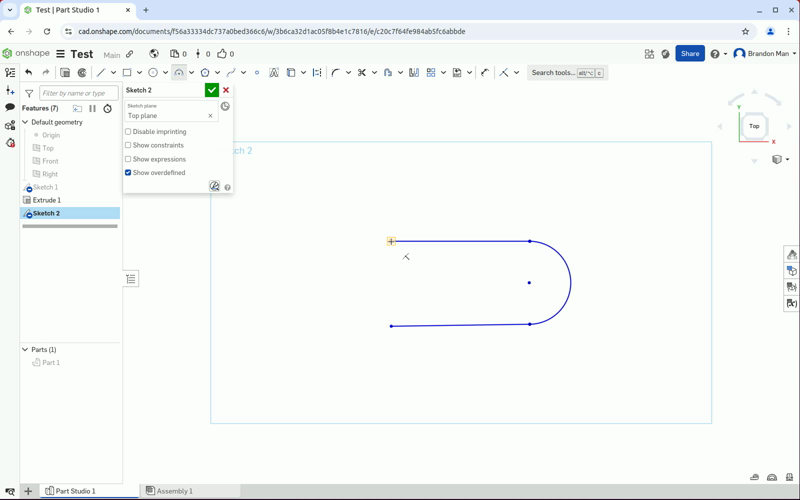
mouse_move(391, 326)
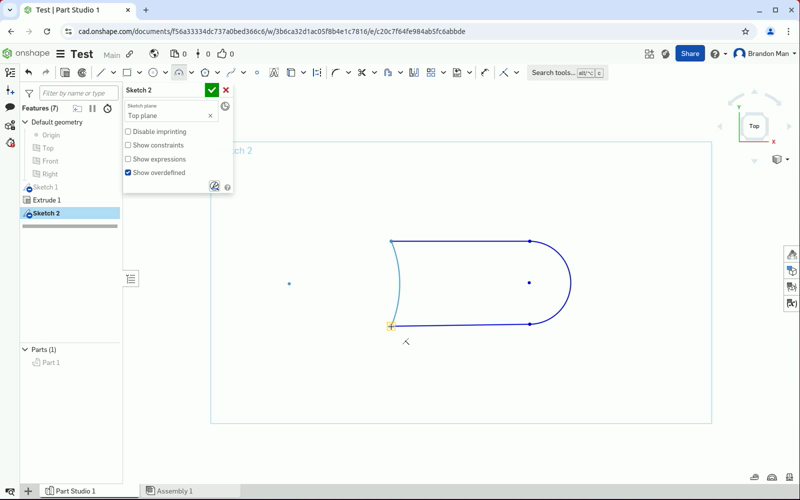
click(391, 326)
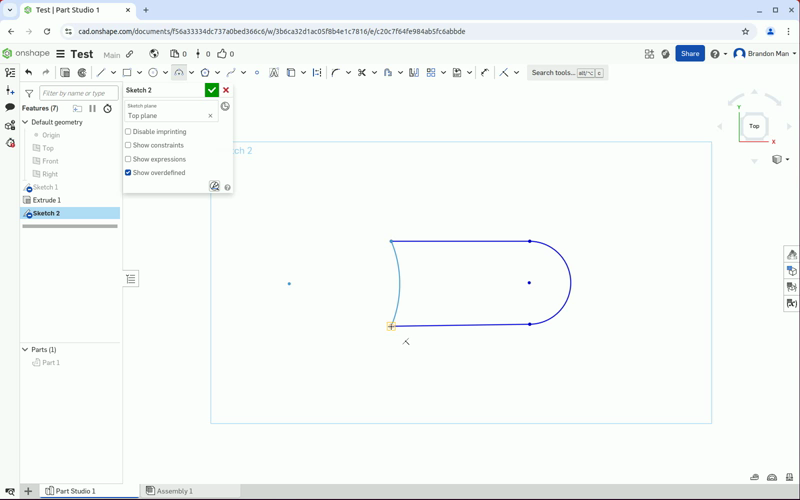
key_down(shift)
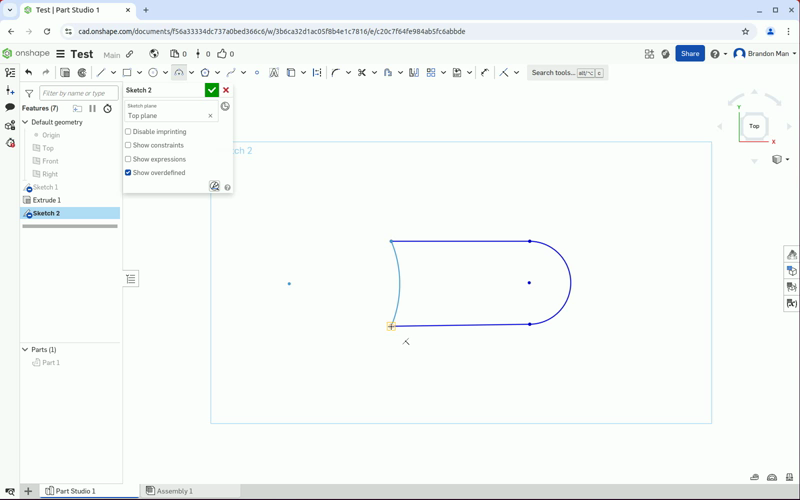
mouse_move(433, 283)
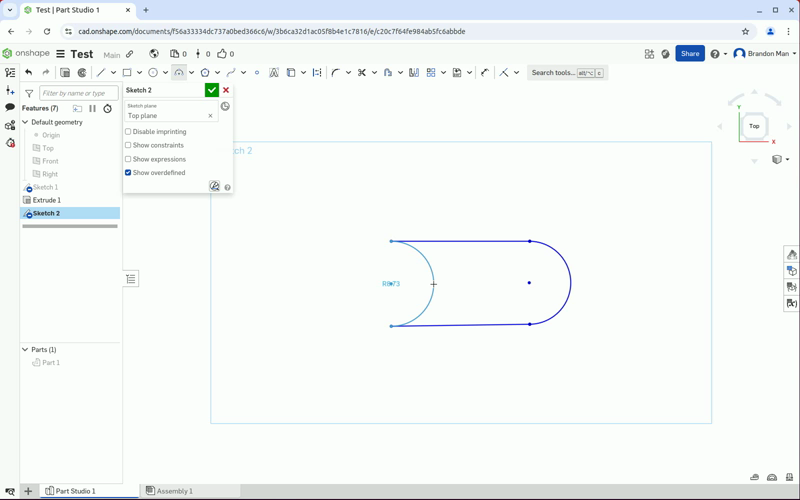
click(433, 283)
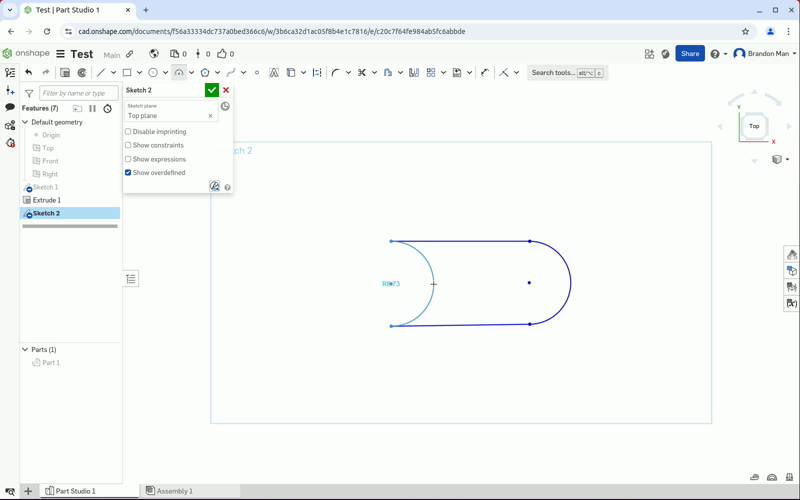
key_up(shift)
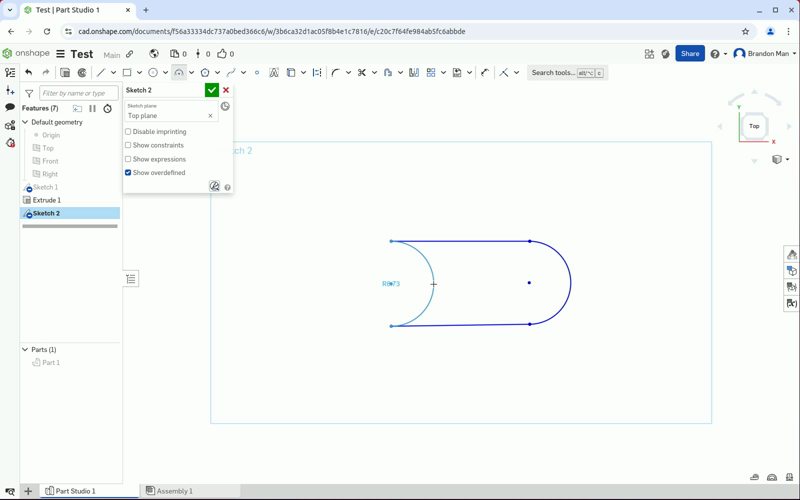
key(esc)
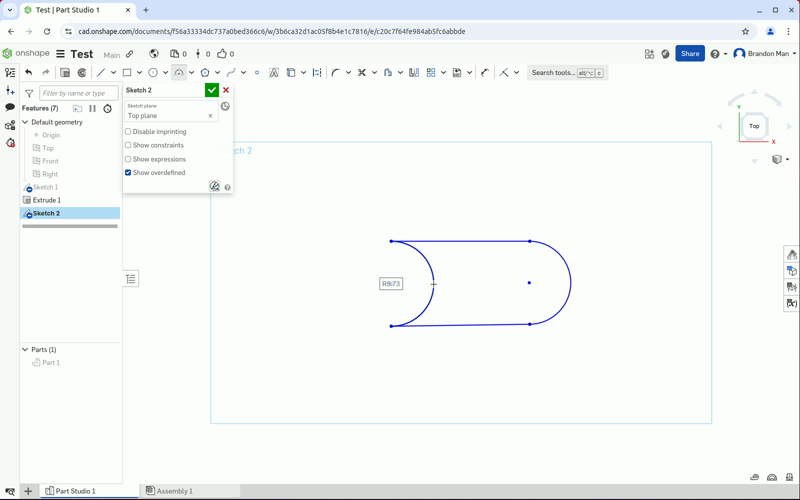
key(c)
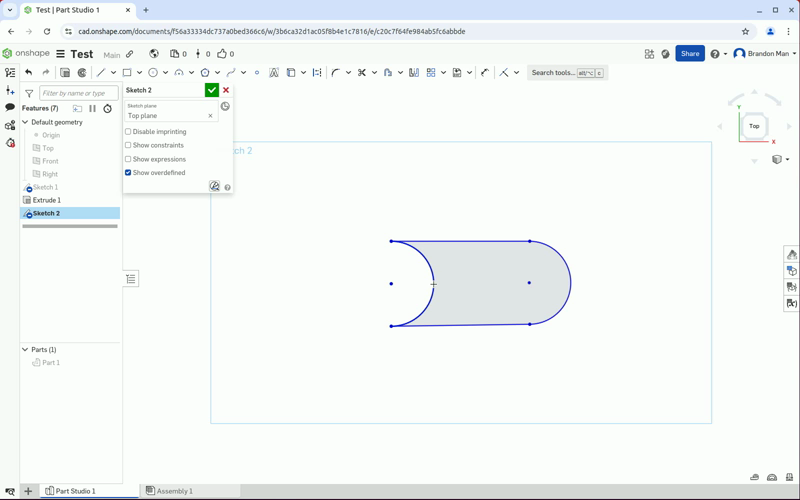
key_down(shift)
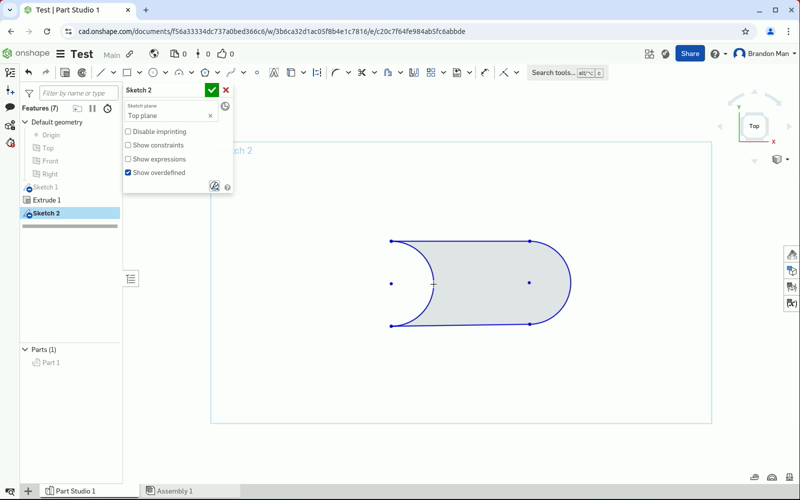
mouse_move(529, 282)
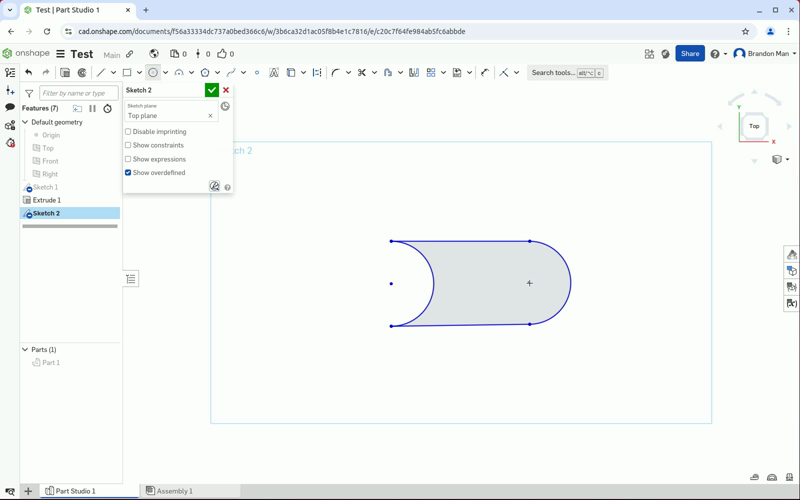
scroll(6)
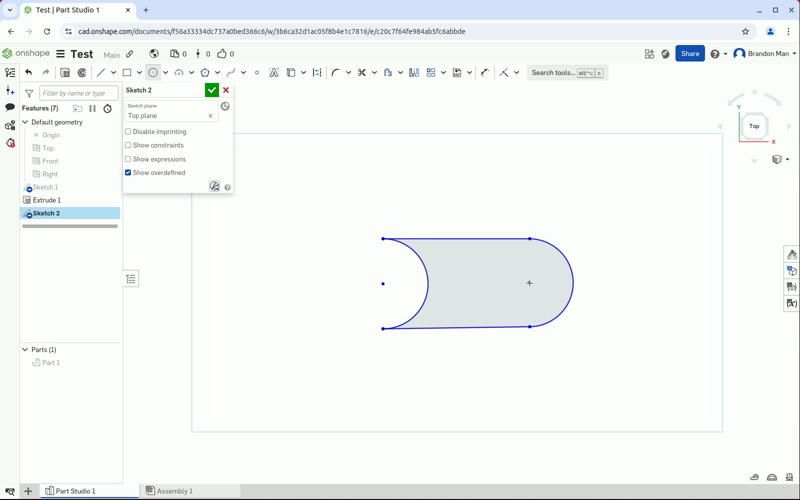
scroll(6)
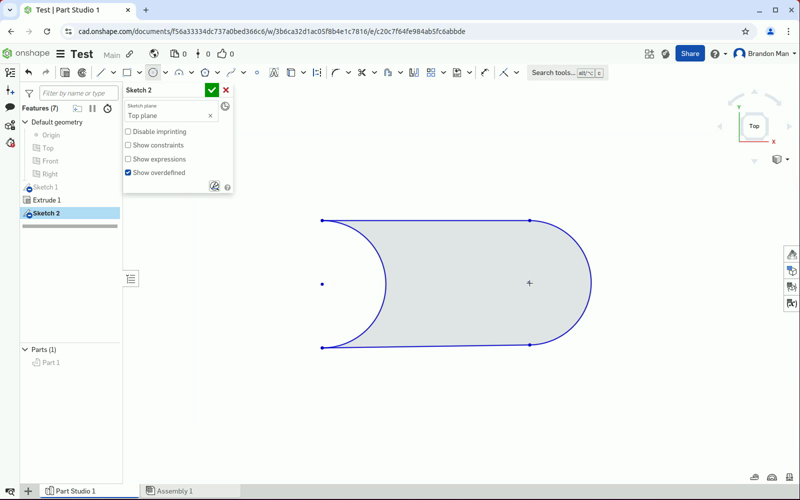
scroll(6)
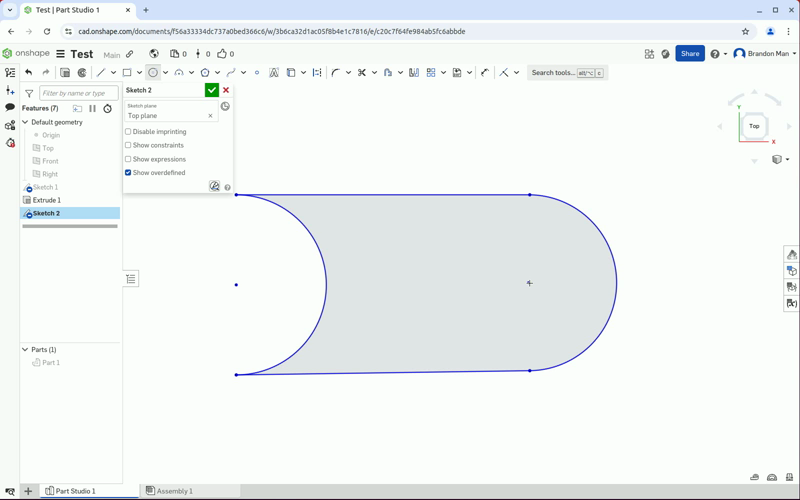
scroll(6)
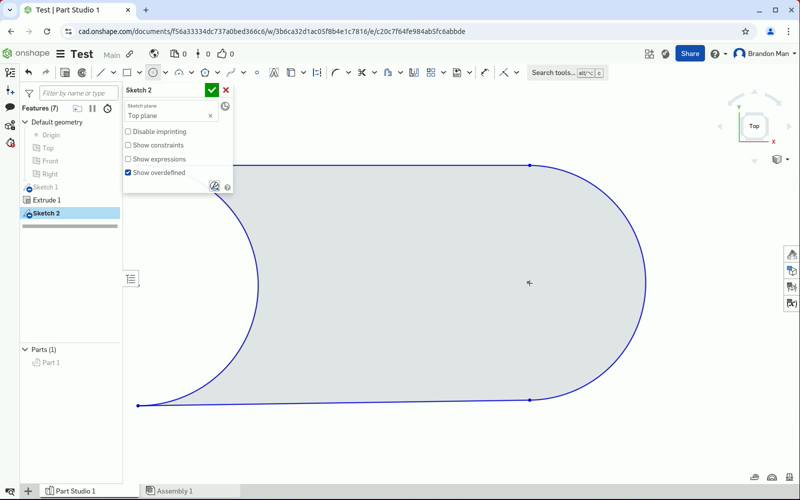
scroll(6)
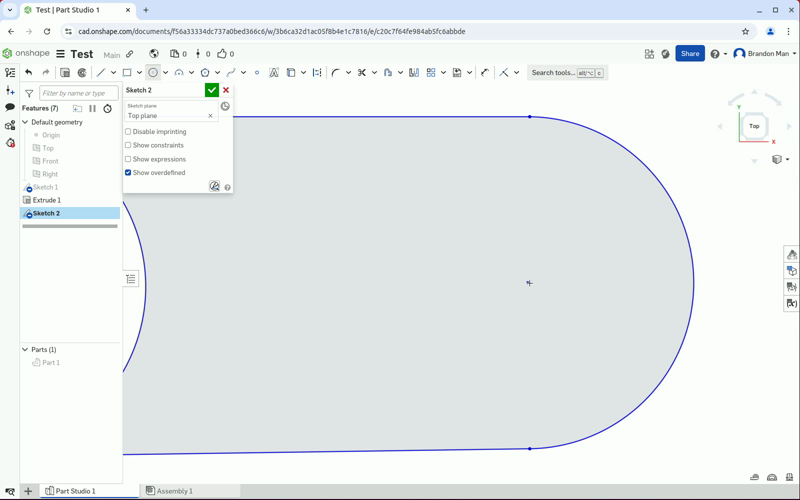
scroll(6)
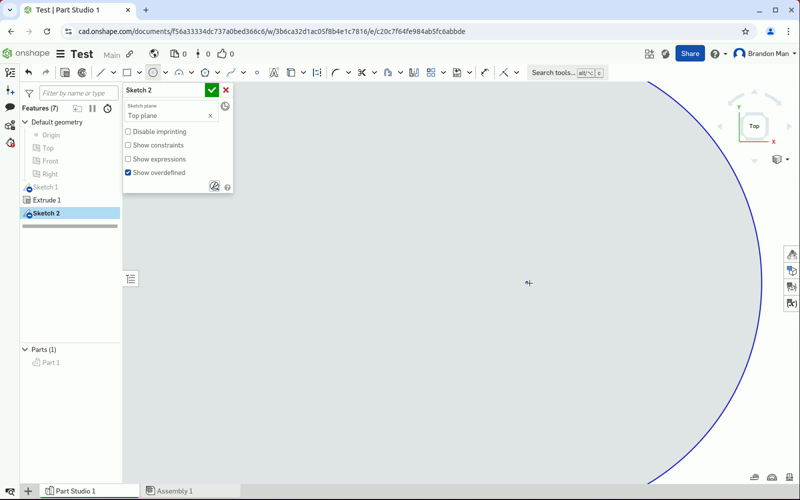
scroll(6)
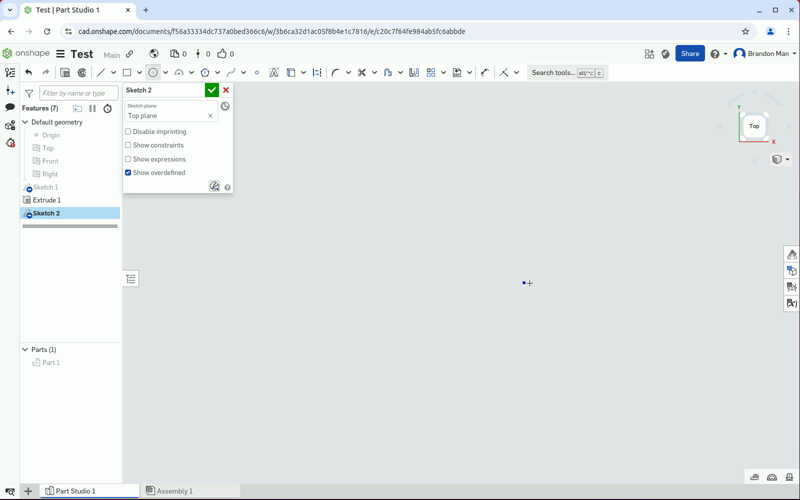
click(529, 282)
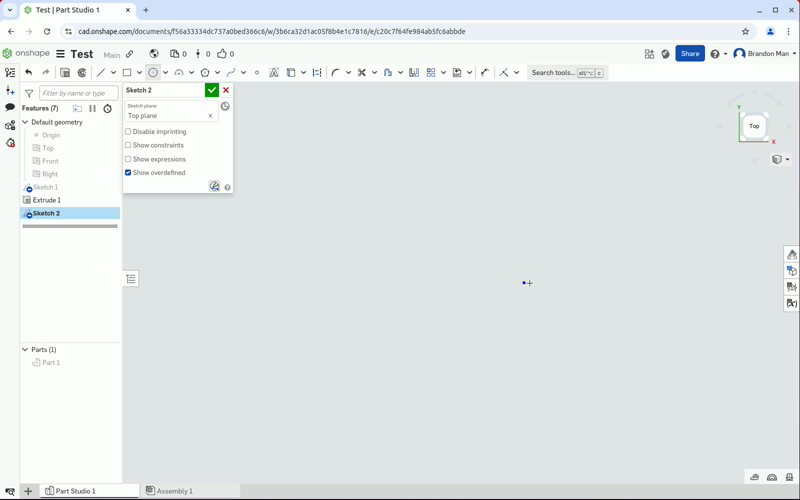
scroll(-6)
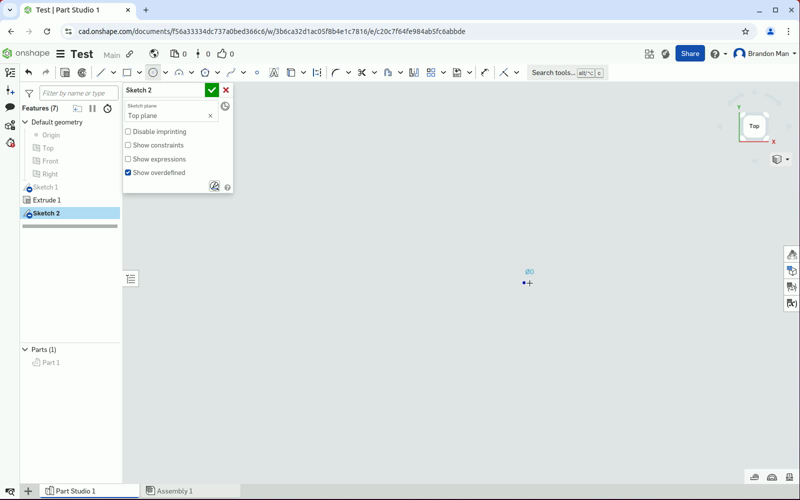
scroll(-6)
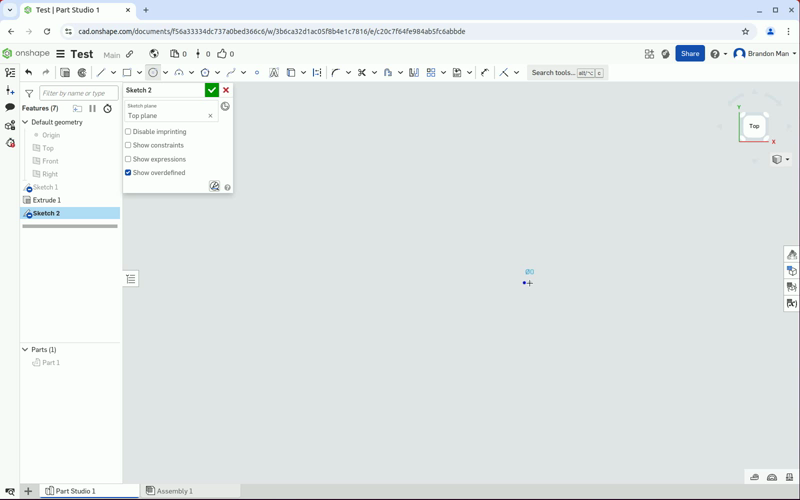
scroll(-6)
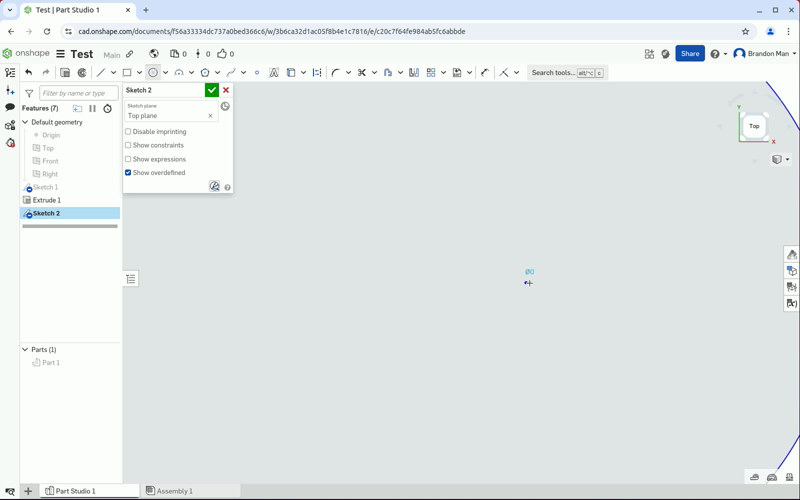
scroll(-6)
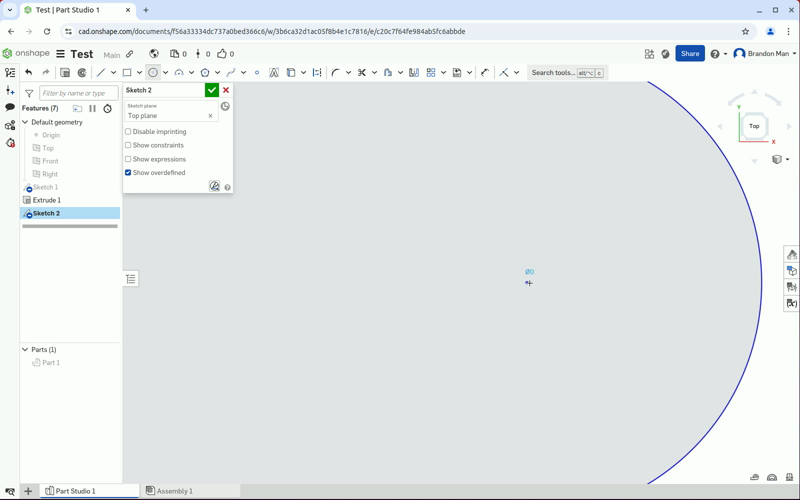
scroll(-6)
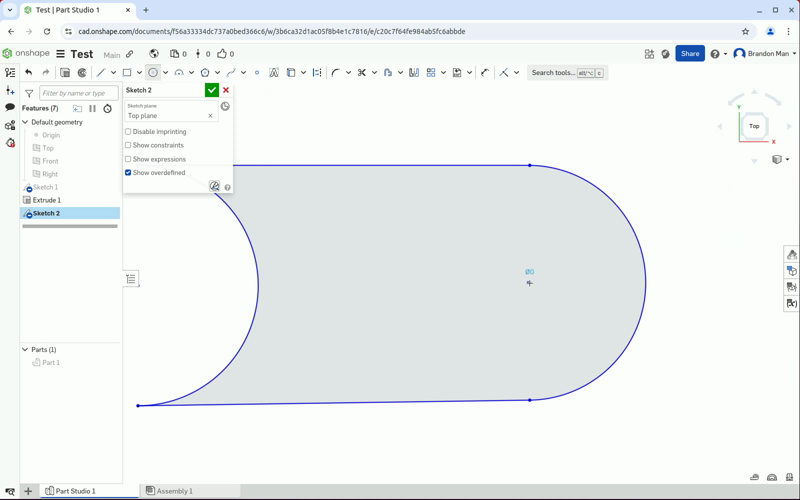
scroll(-6)
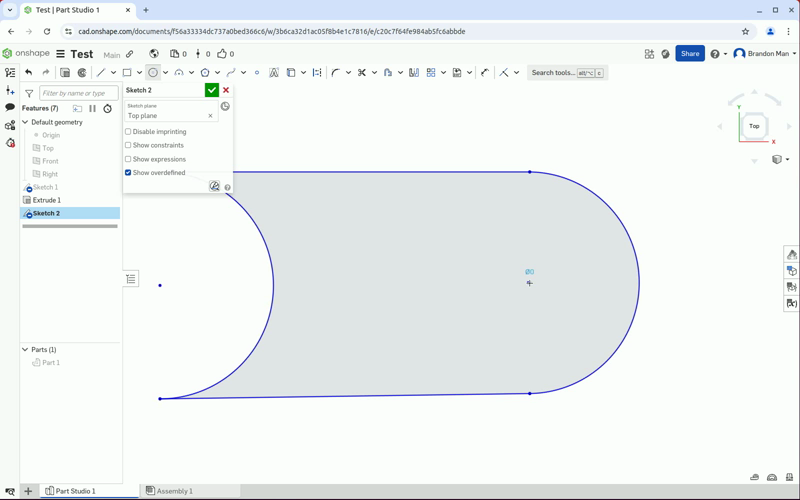
scroll(-6)
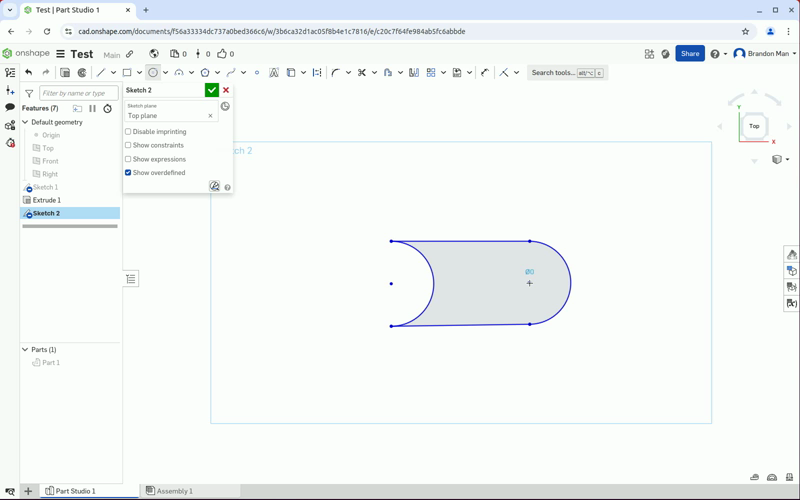
key_up(shift)
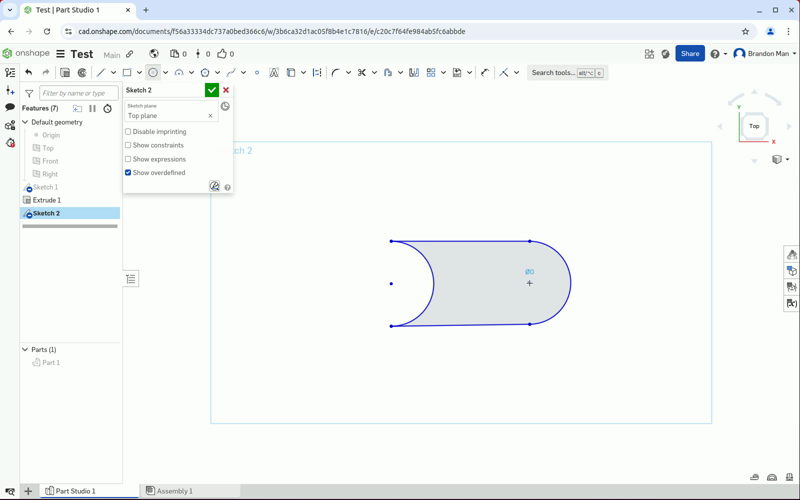
mouse_move(554, 282)
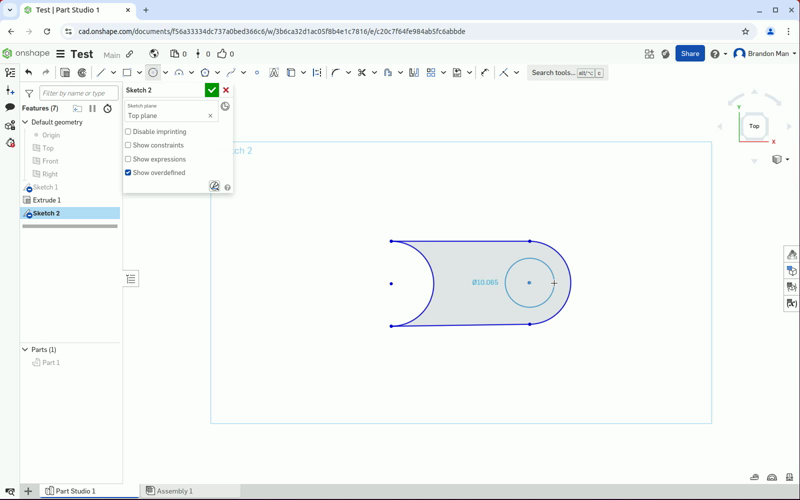
click(554, 282)
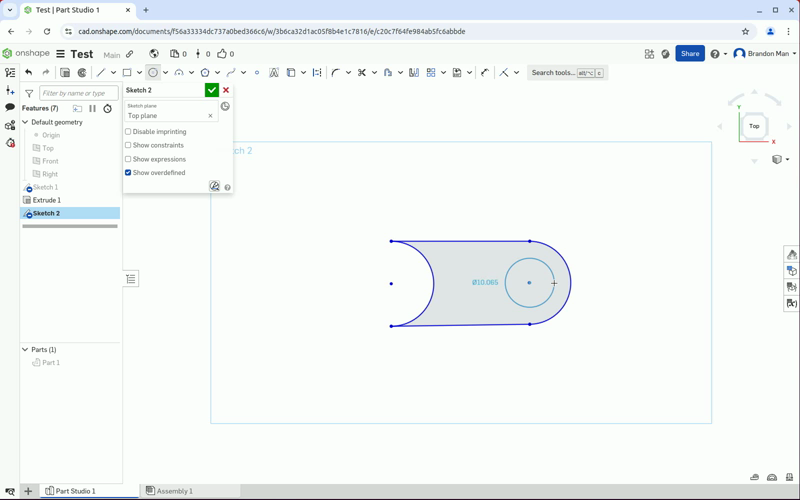
key(esc)
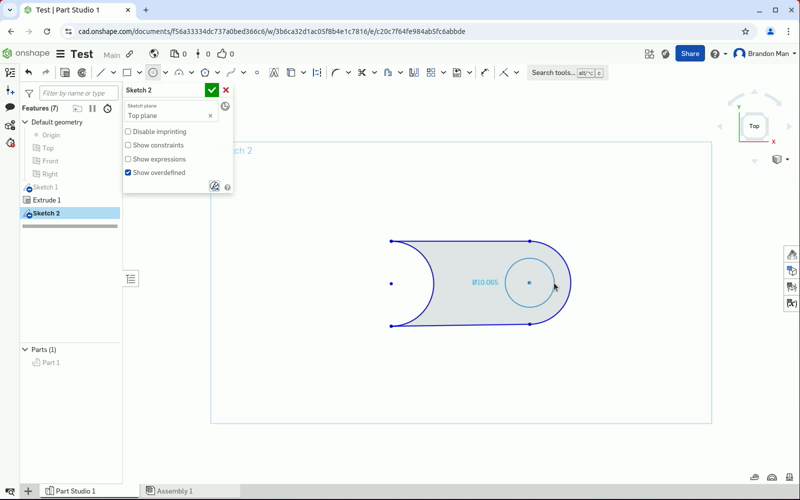
mouse_move(497, 303)
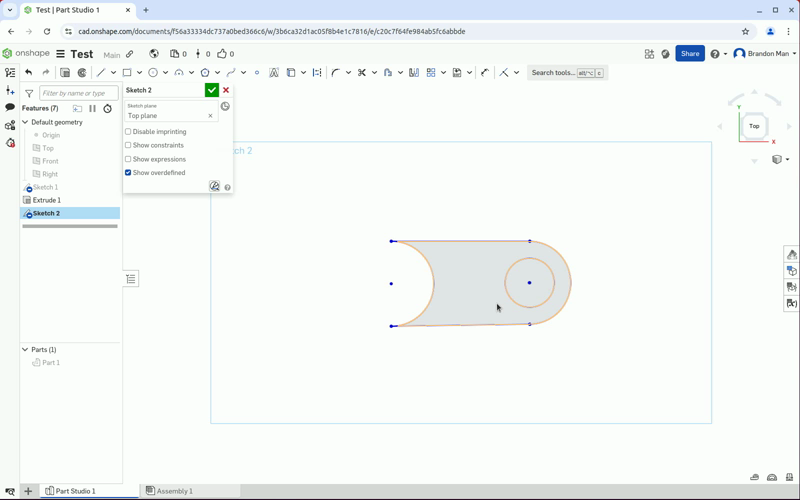
click(497, 303)
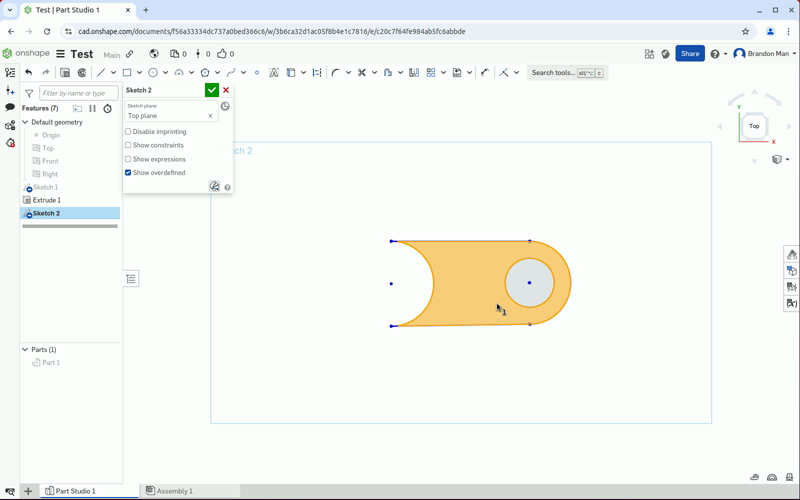
mouse_move(73, 352)
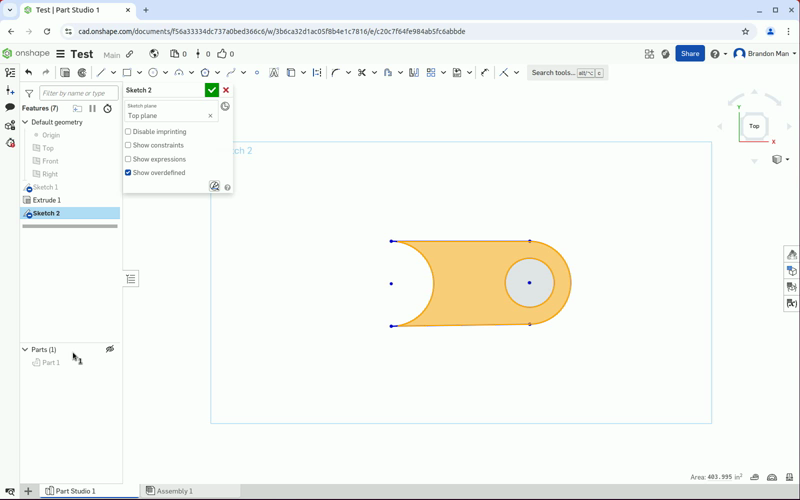
key(shift+y)
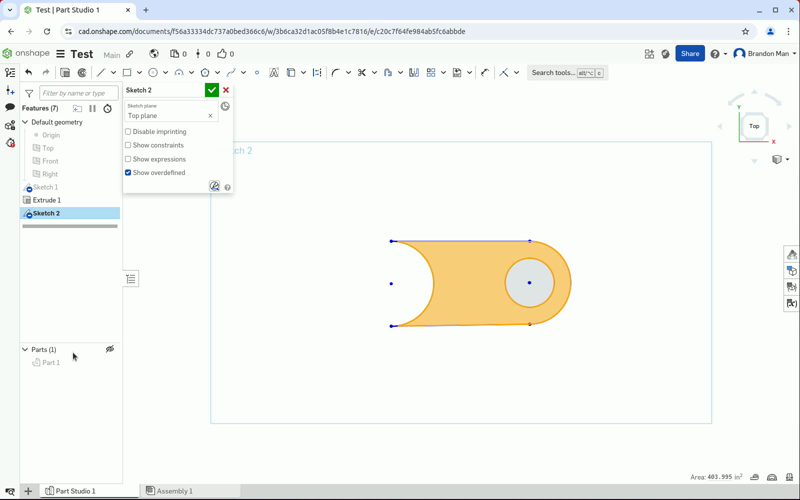
key(shift+e)
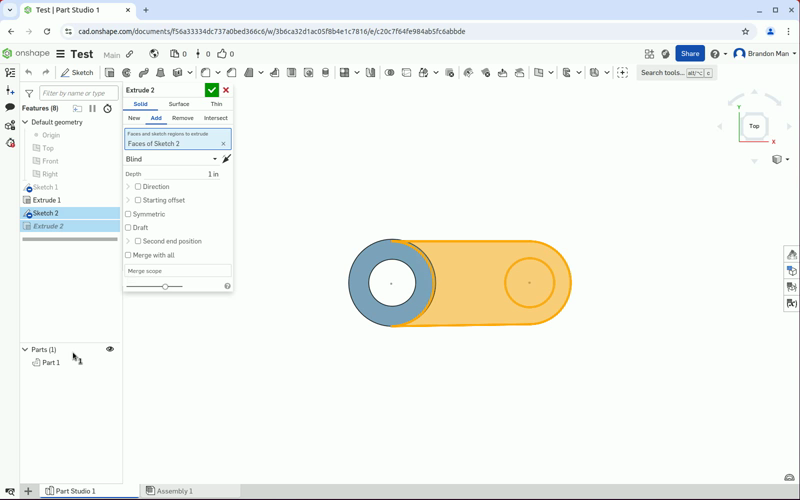
mouse_move(143, 106)
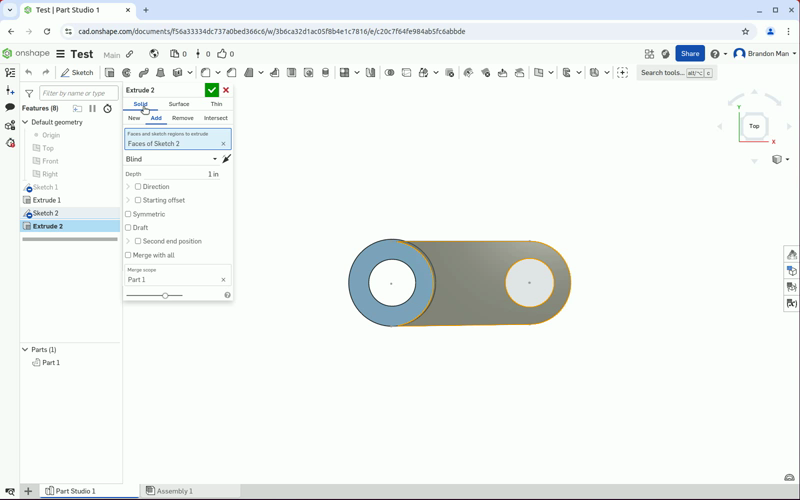
click(143, 106)
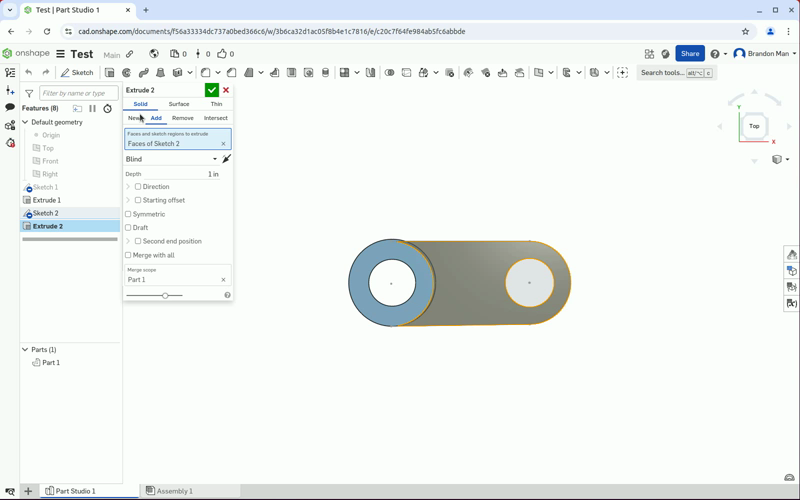
mouse_move(137, 120)
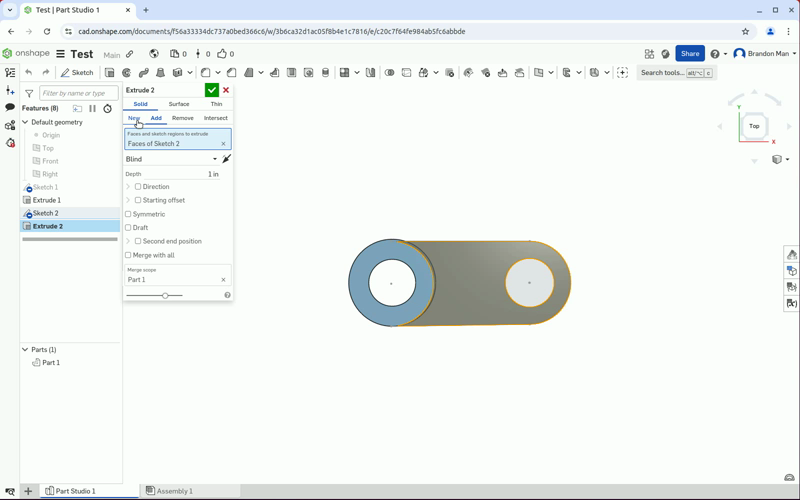
click(137, 120)
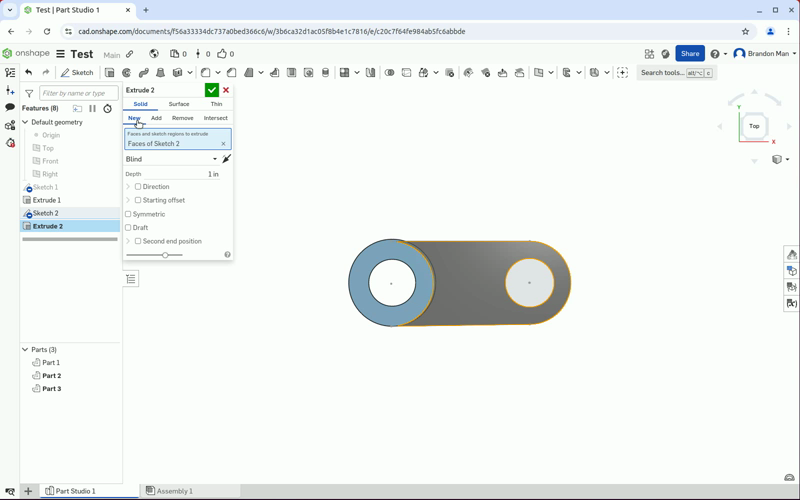
key(tab, 4)
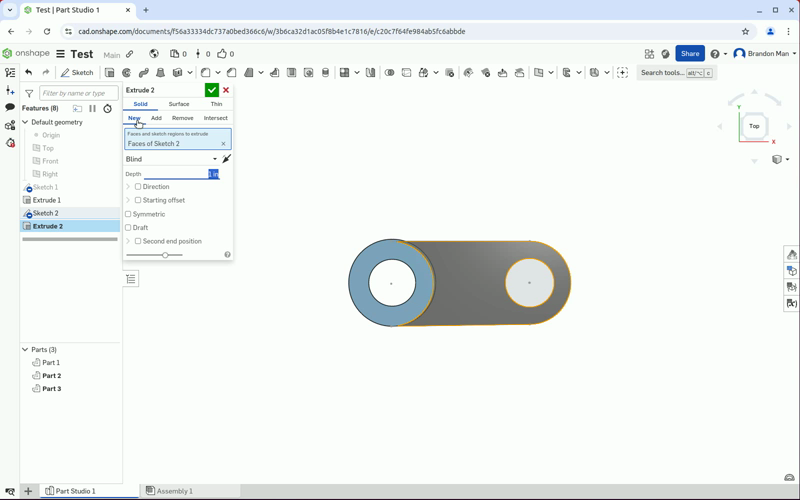
text(7.703)
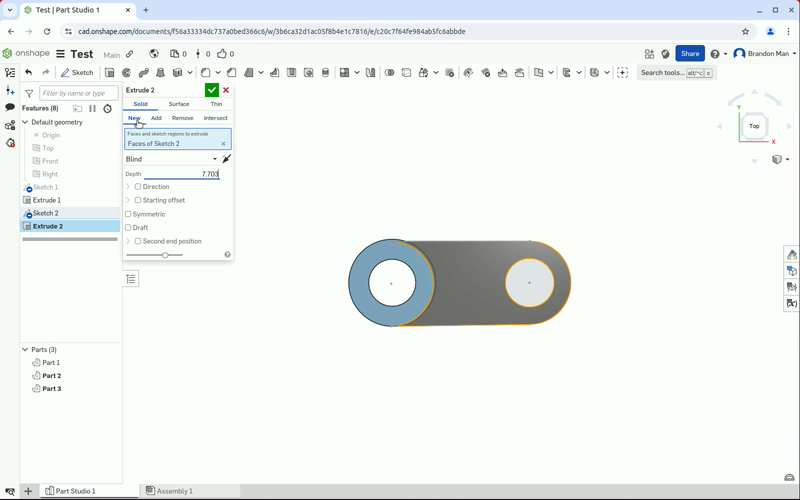
key(enter)
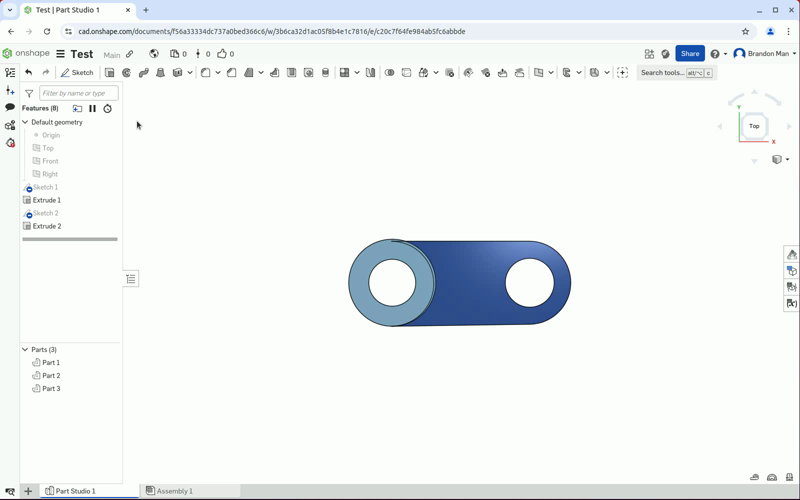
key(shift+h)
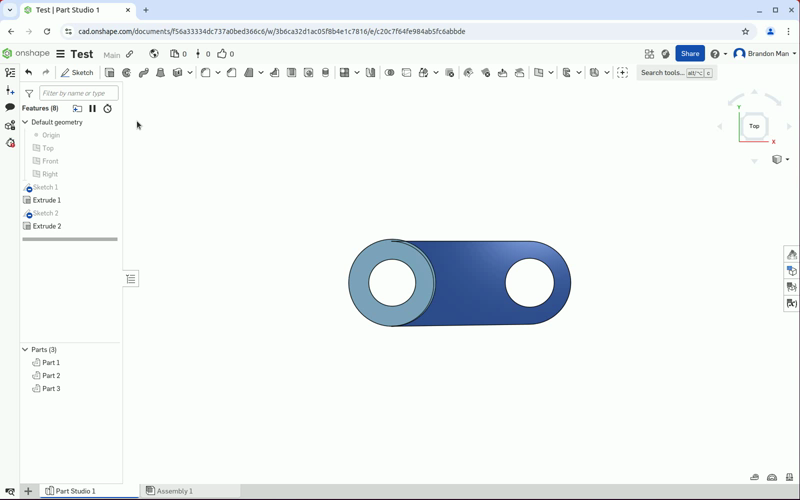
key(shift+h)
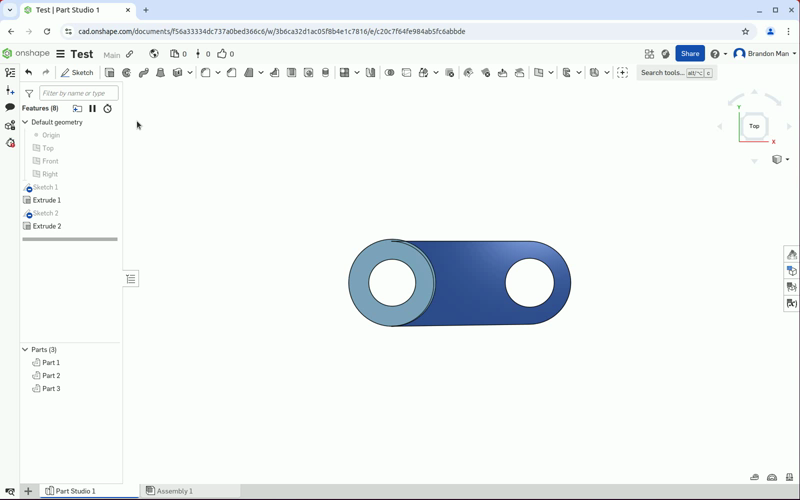
mouse_move(73, 189)
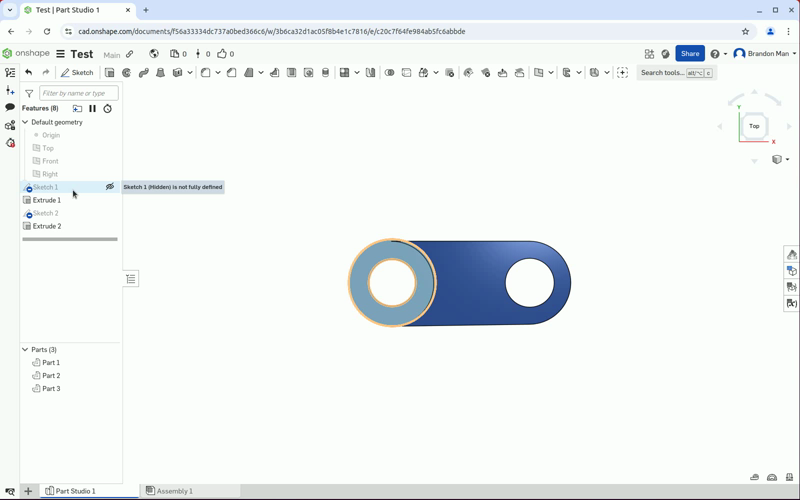
click(73, 189)
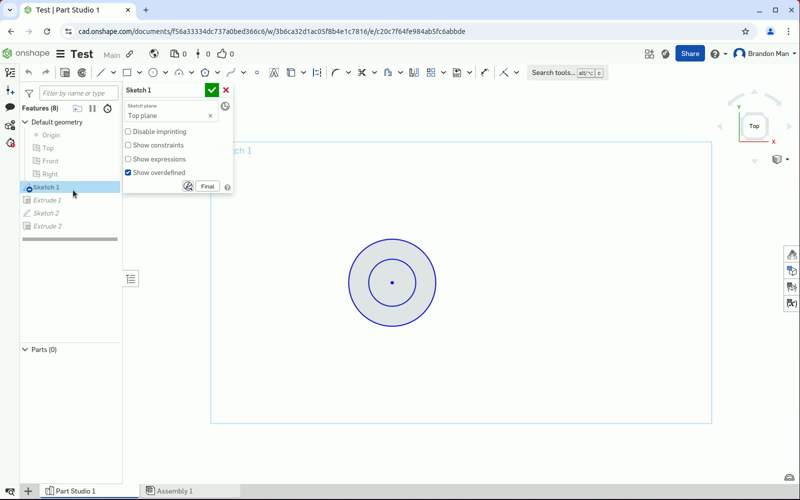
mouse_move(229, 92)
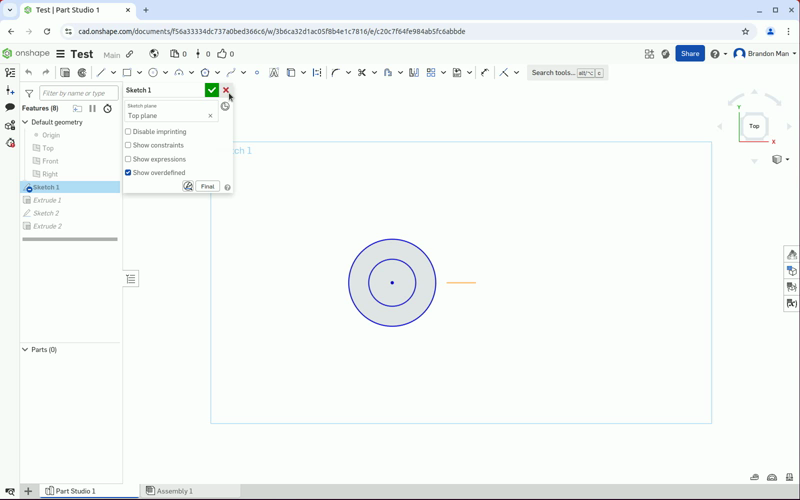
click(229, 92)
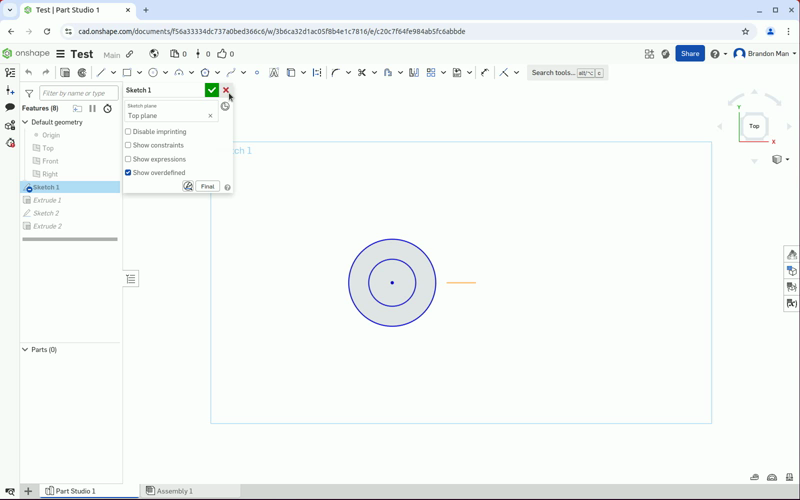
key(shift+s)
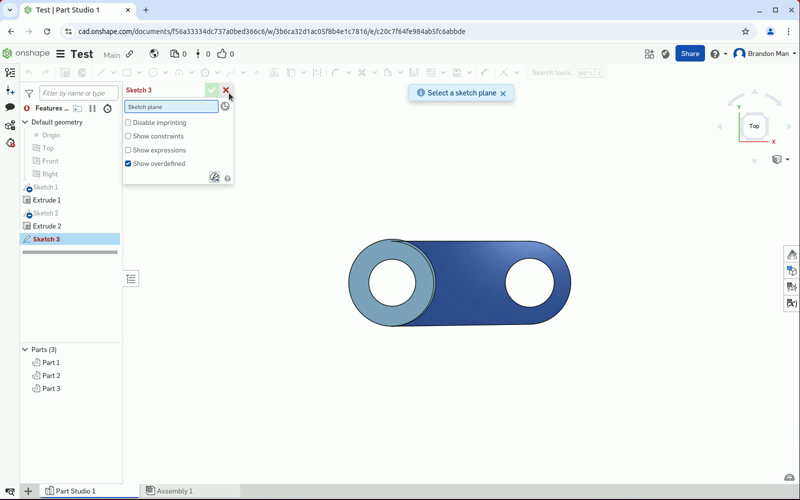
mouse_move(73, 150)
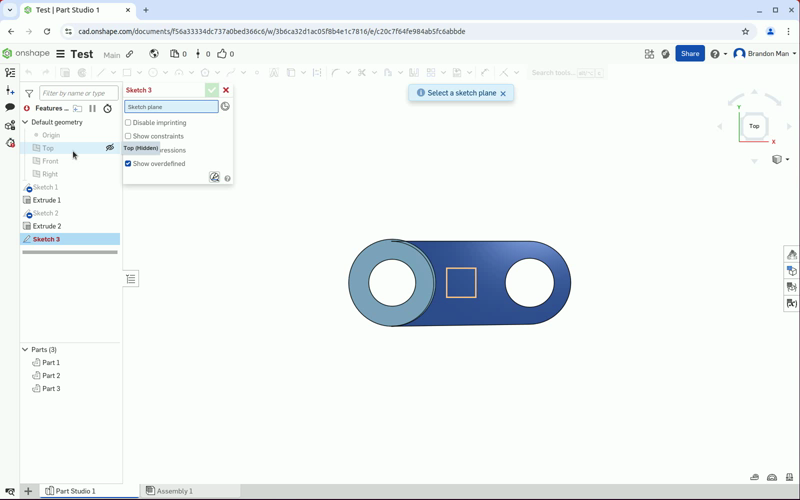
click(73, 150)
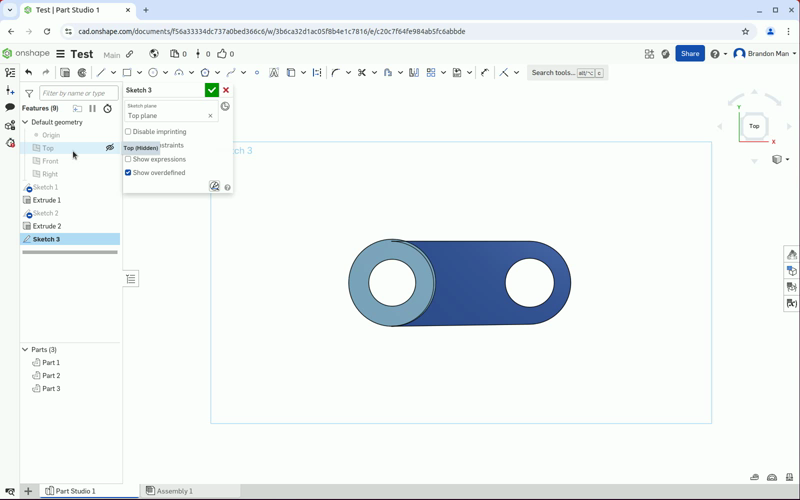
mouse_move(73, 352)
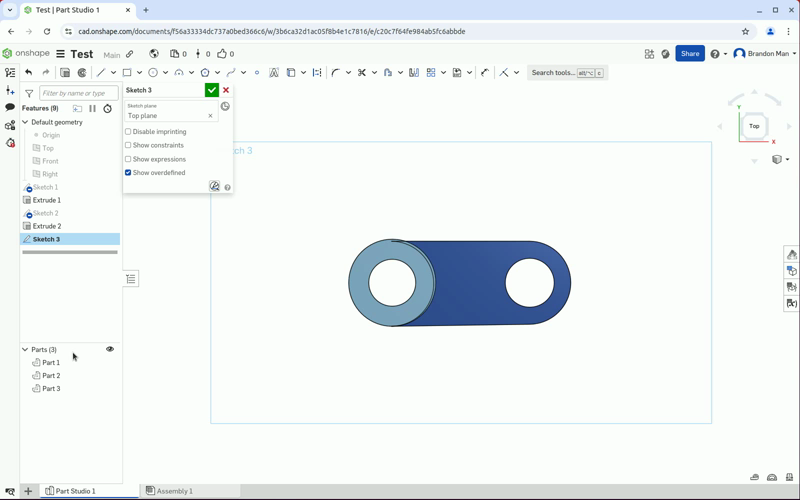
key(y)
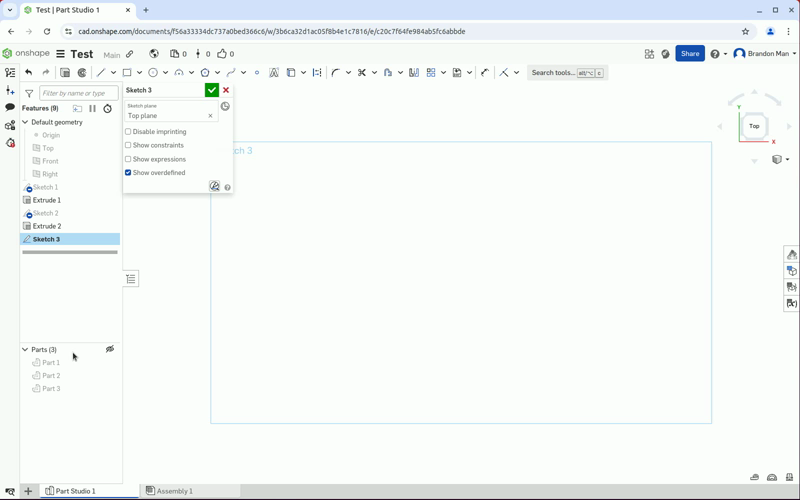
key(c)
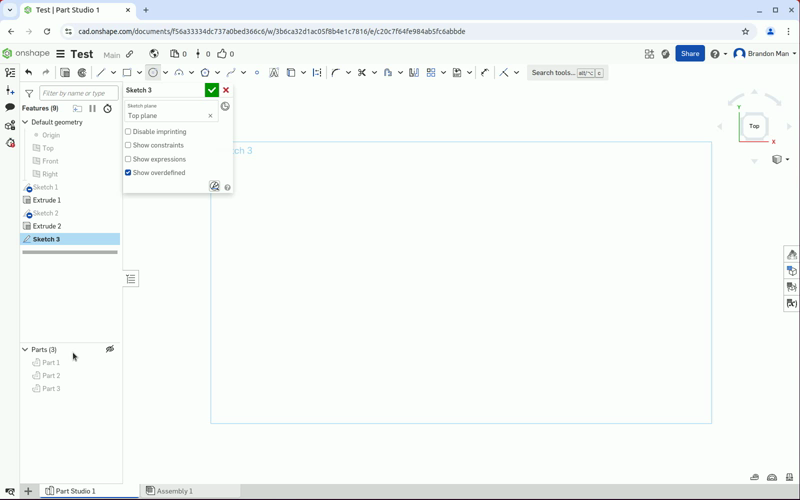
key_down(shift)
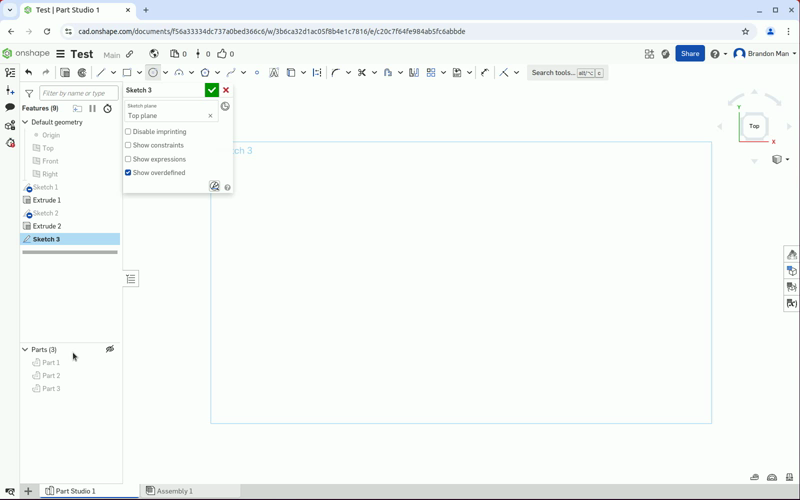
mouse_move(392, 282)
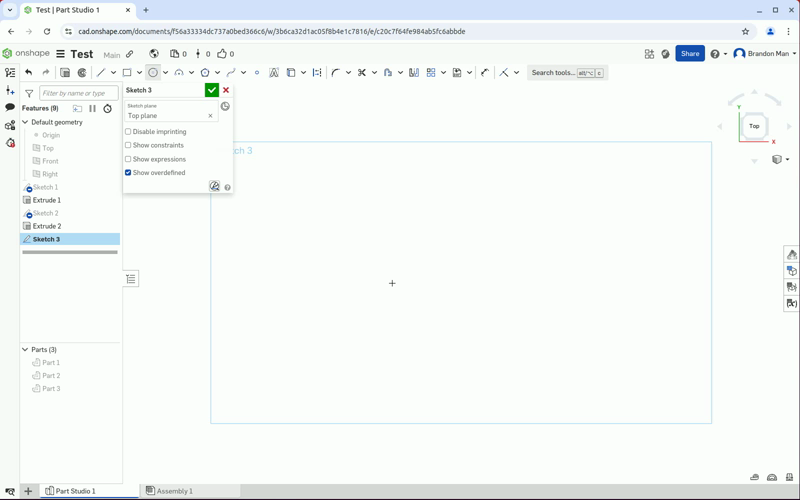
click(392, 282)
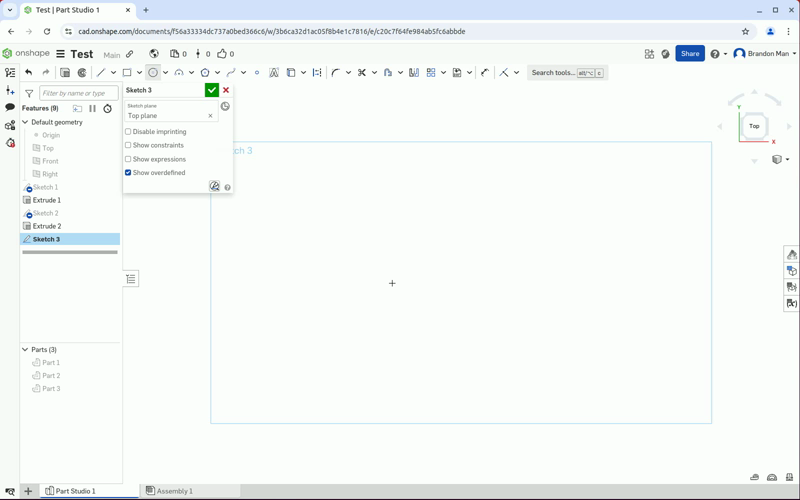
key_up(shift)
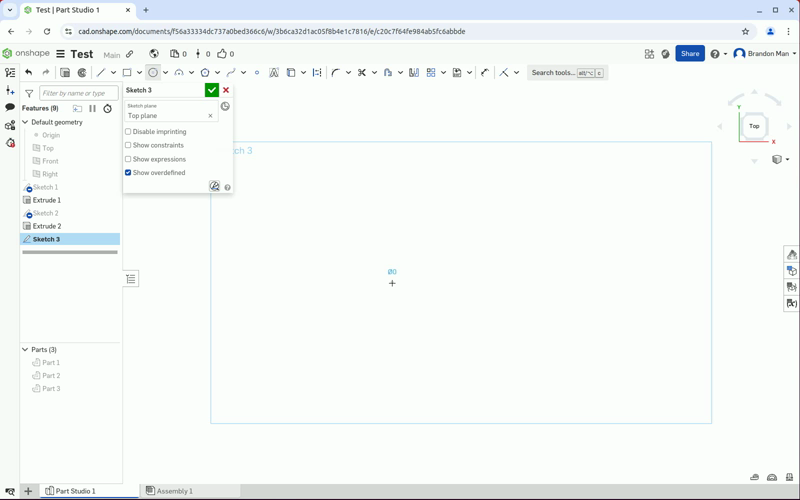
mouse_move(435, 282)
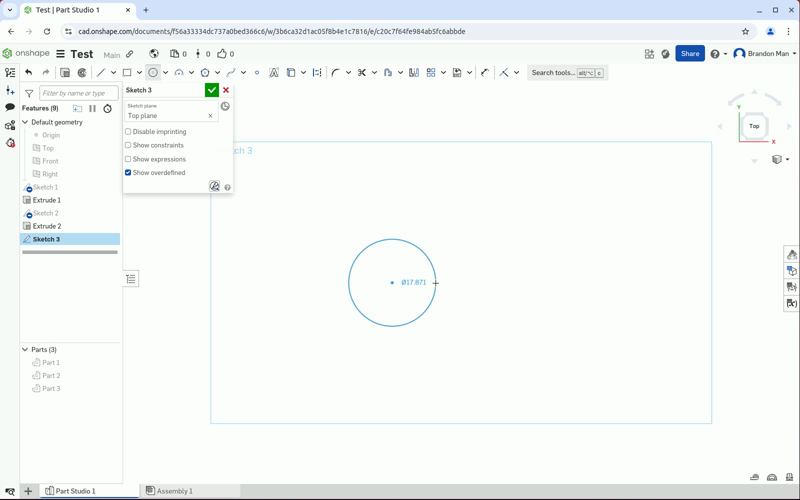
click(435, 282)
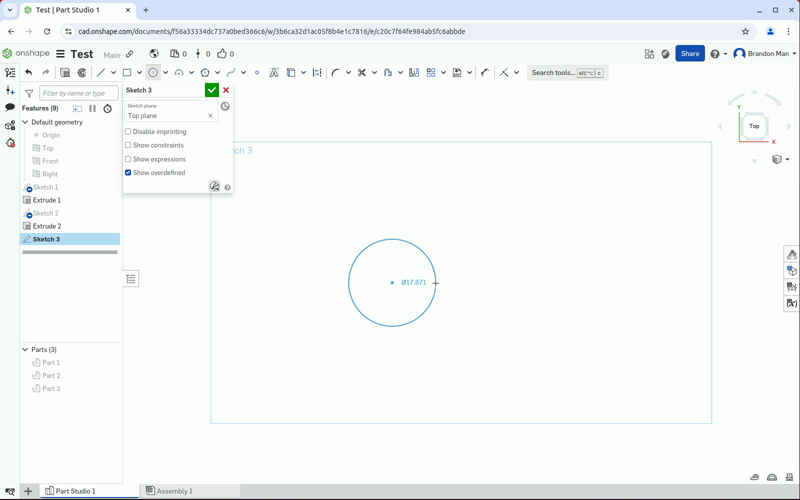
key(esc)
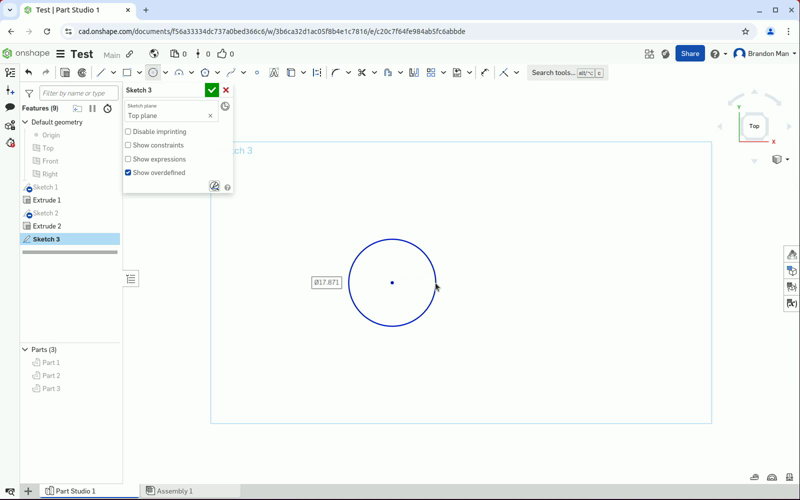
key(c)
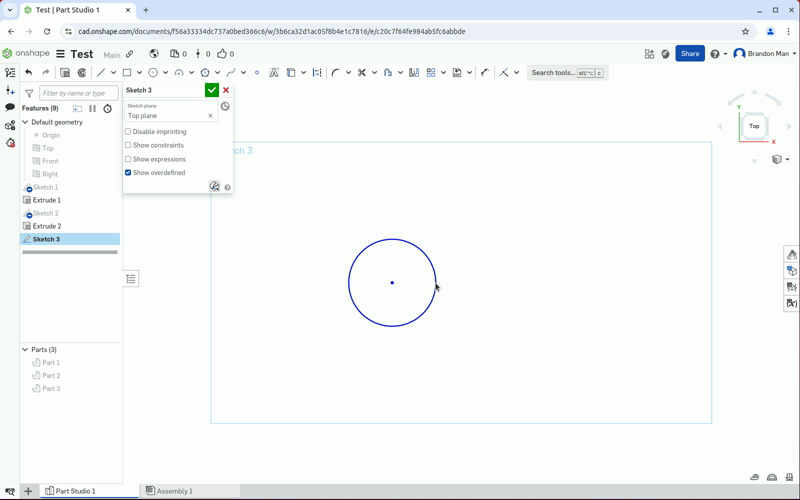
key_down(shift)
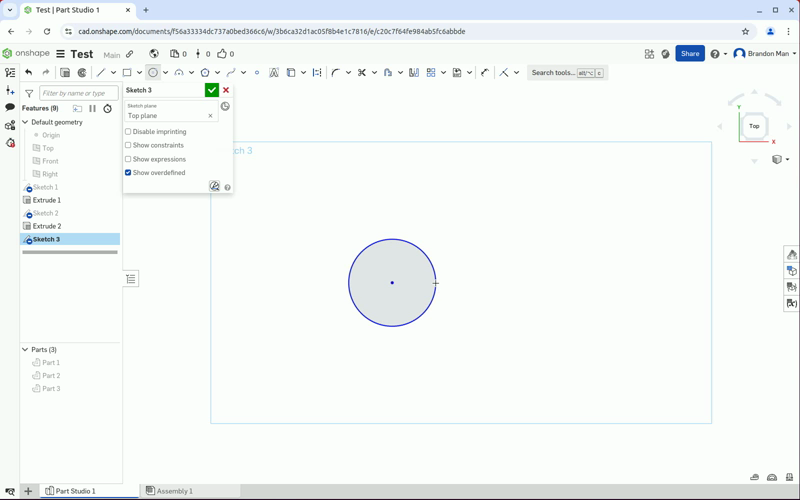
mouse_move(392, 282)
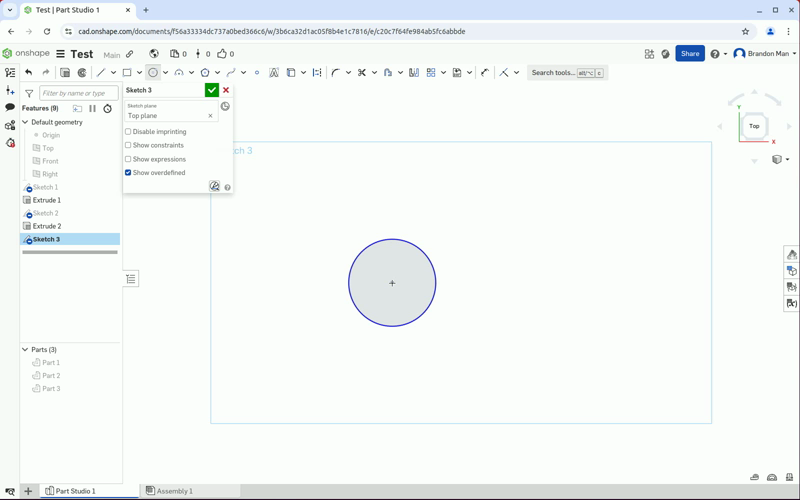
click(392, 282)
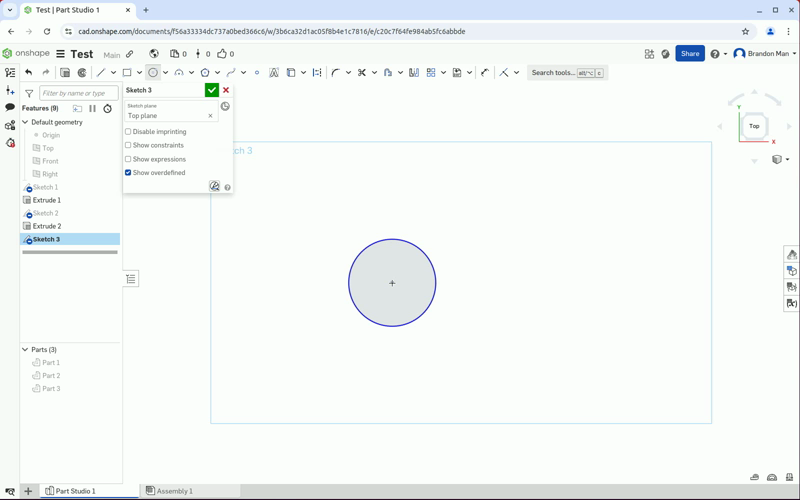
key_up(shift)
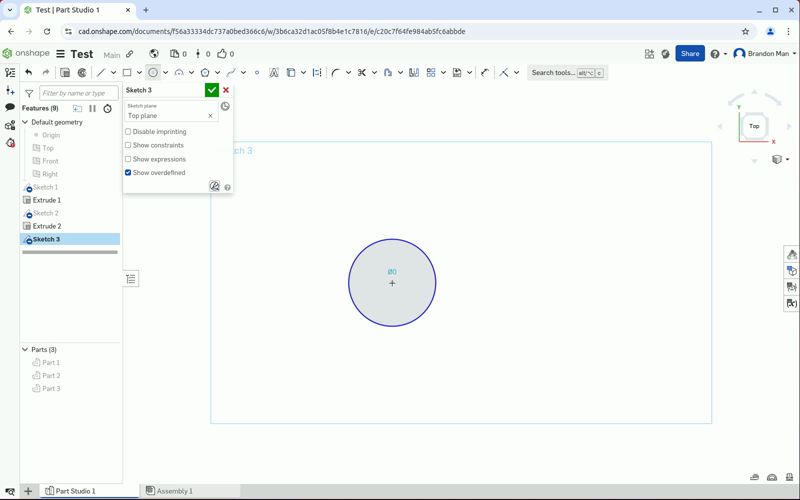
mouse_move(415, 282)
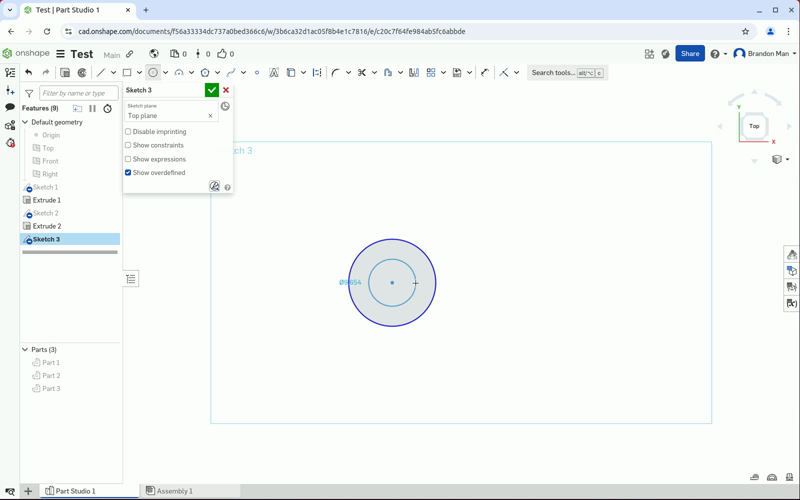
click(415, 282)
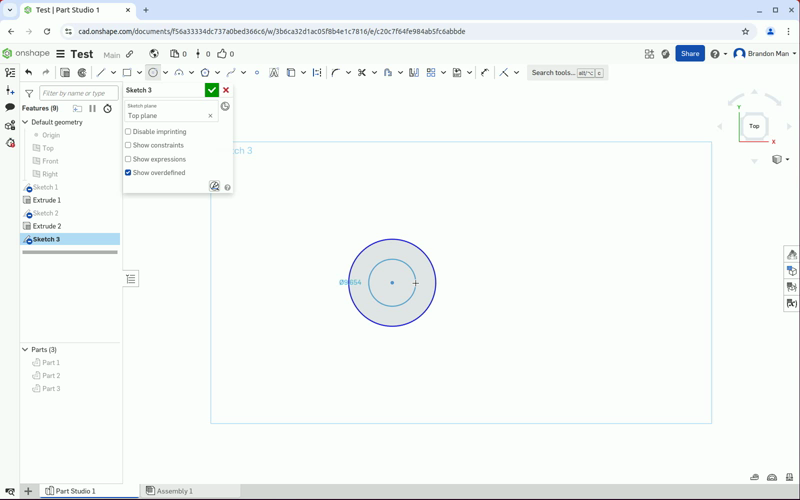
key(esc)
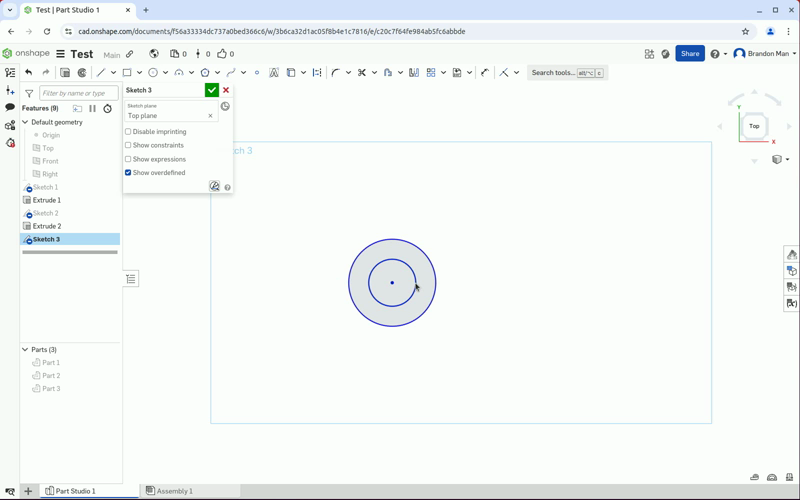
mouse_move(415, 268)
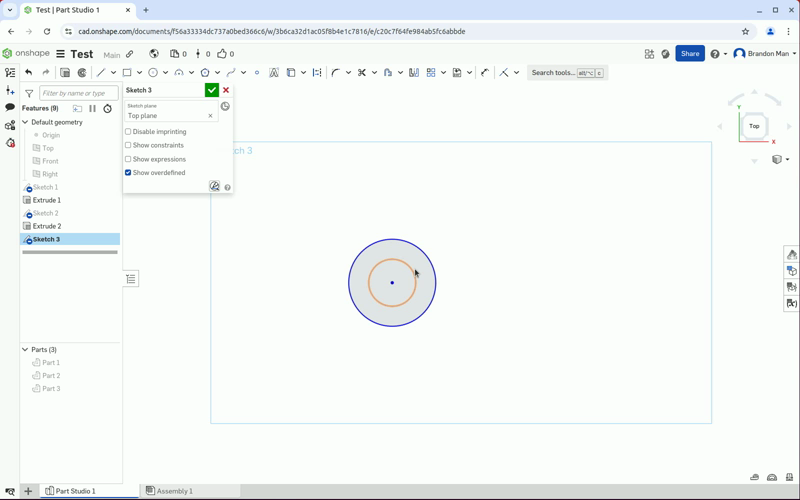
click(415, 268)
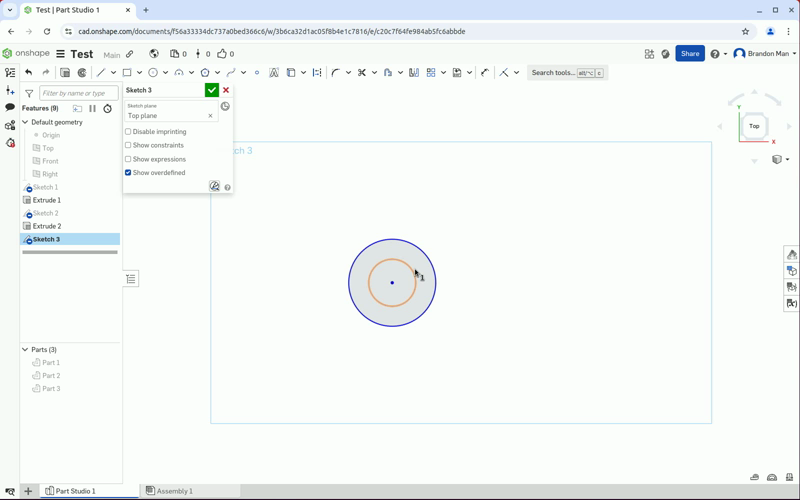
mouse_move(73, 352)
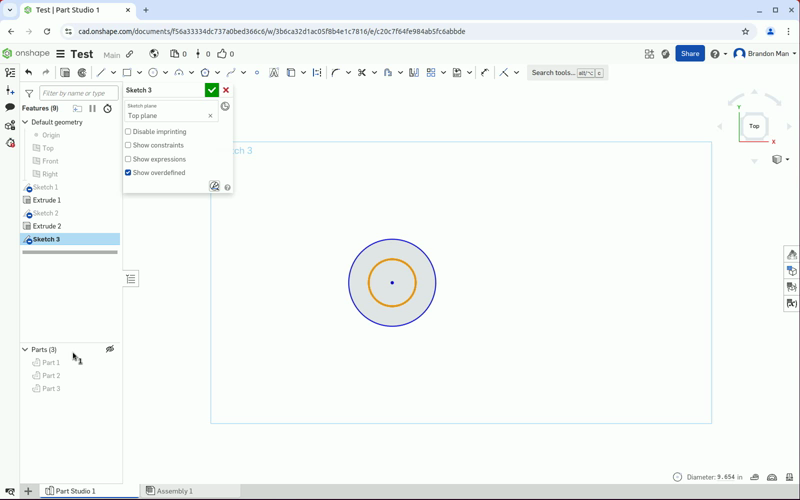
key(shift+y)
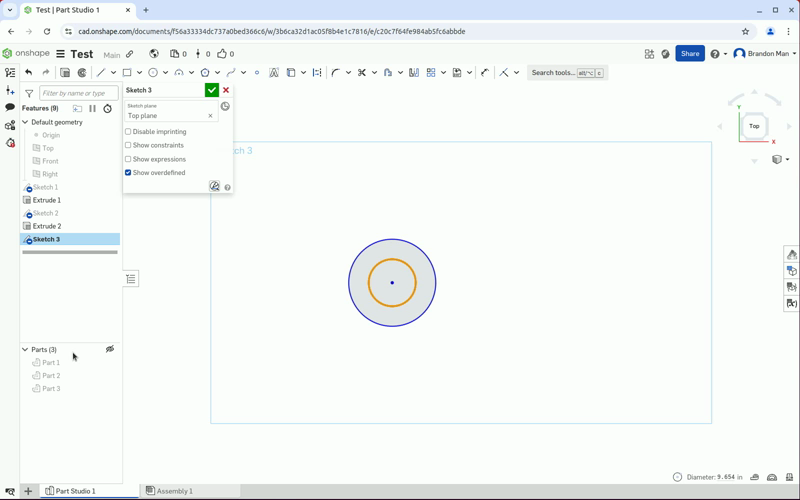
key(shift+e)
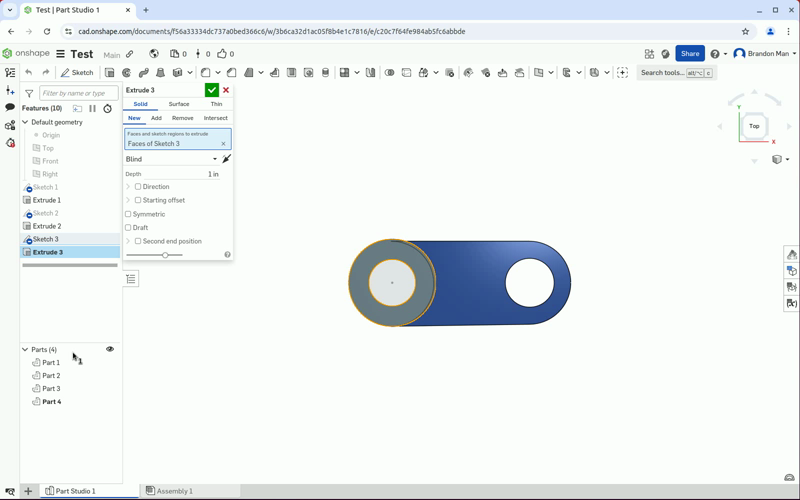
mouse_move(143, 106)
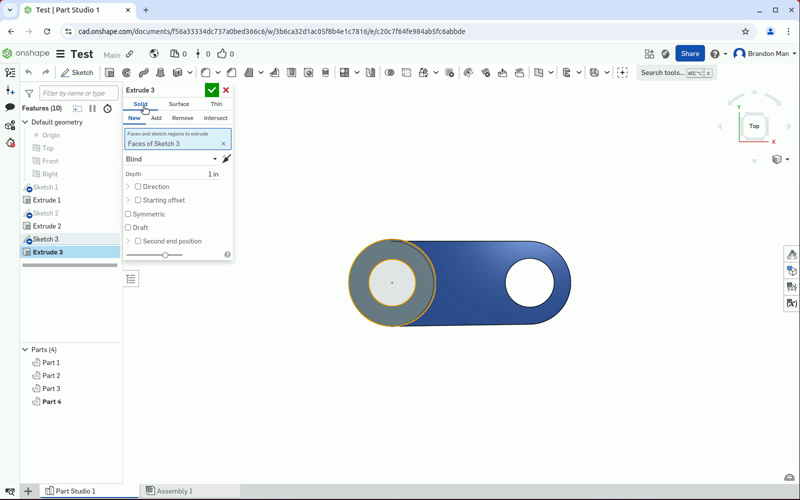
click(143, 106)
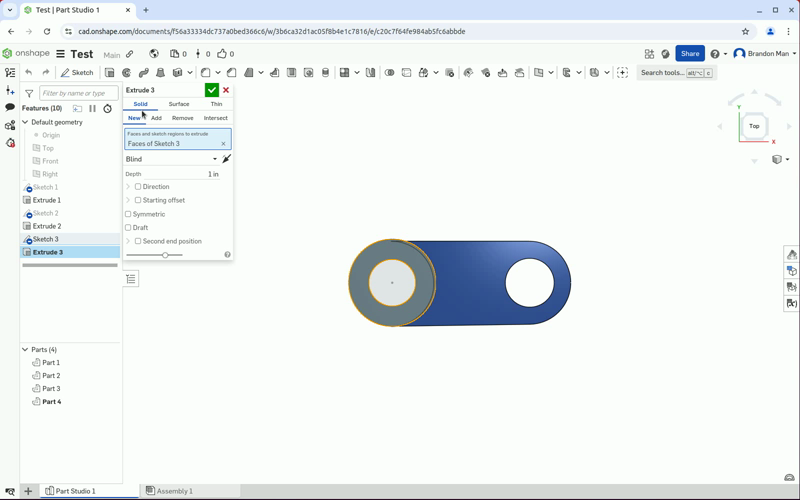
mouse_move(137, 120)
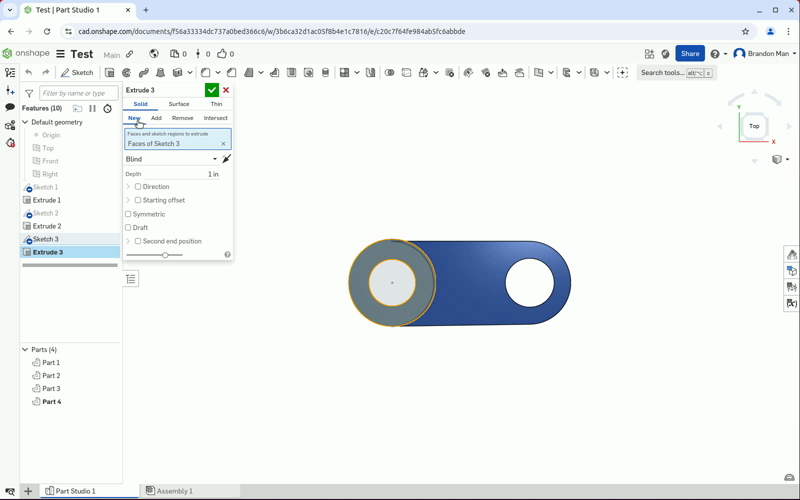
click(137, 120)
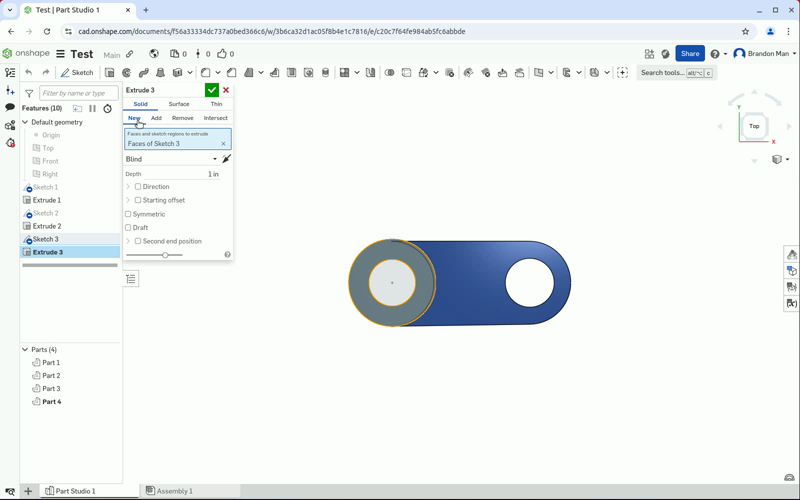
key(tab, 4)
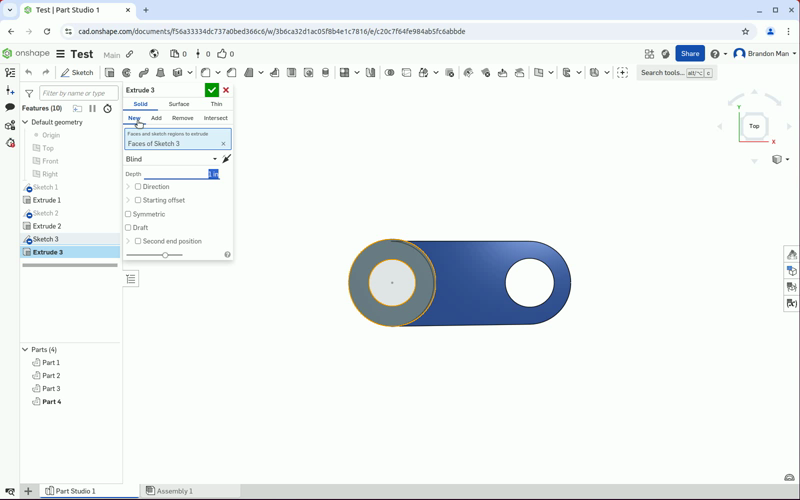
text(15.165)
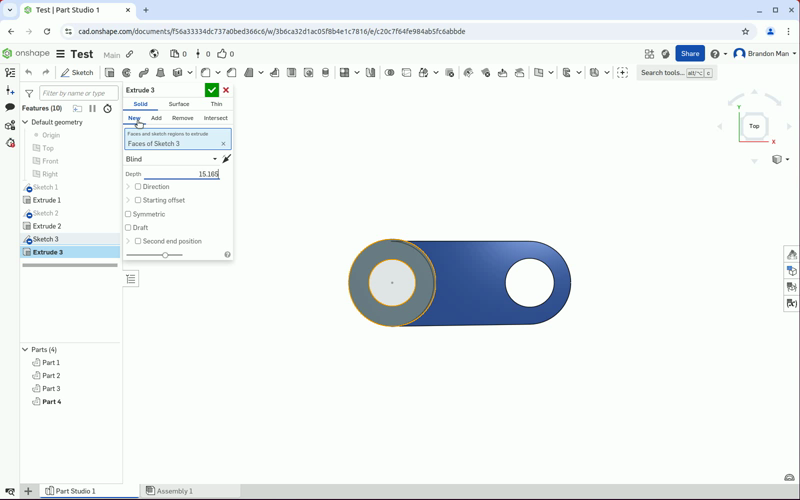
key(enter)
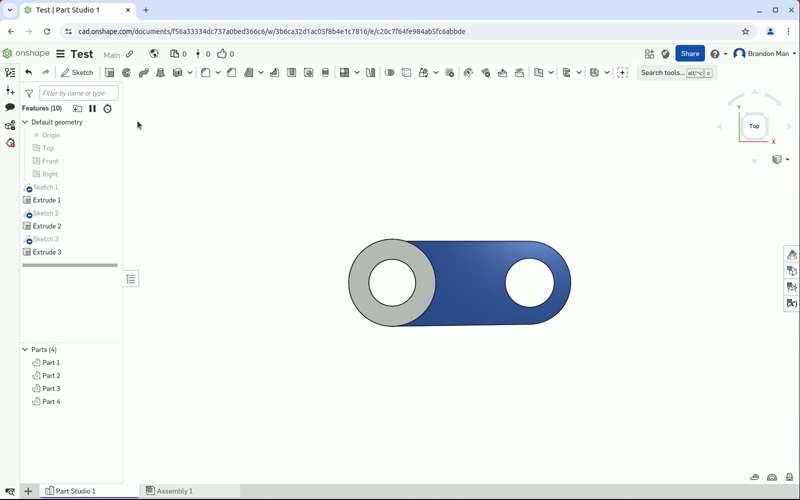
key(shift+h)
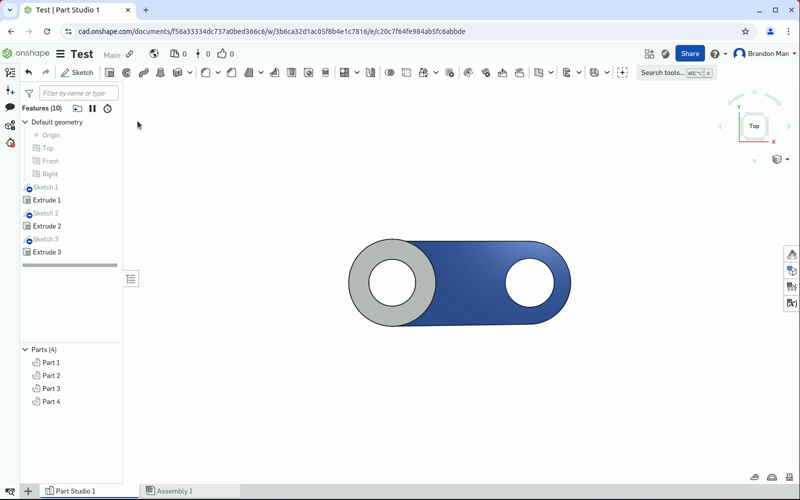
key(shift+h)
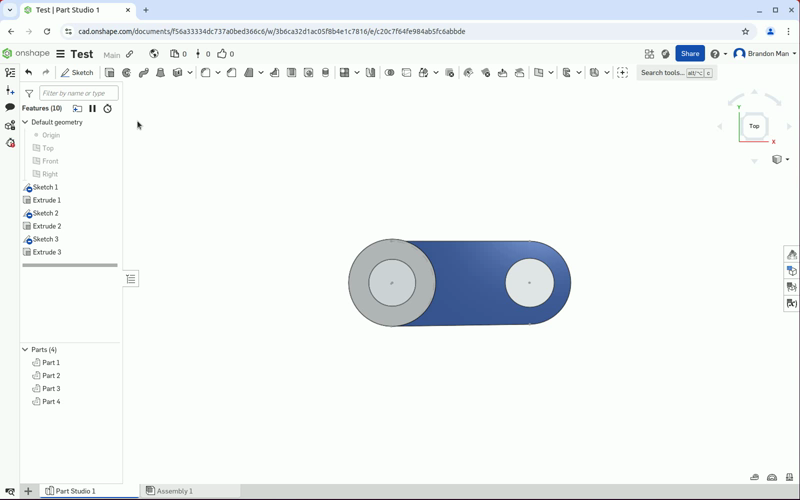
key(shift+7)
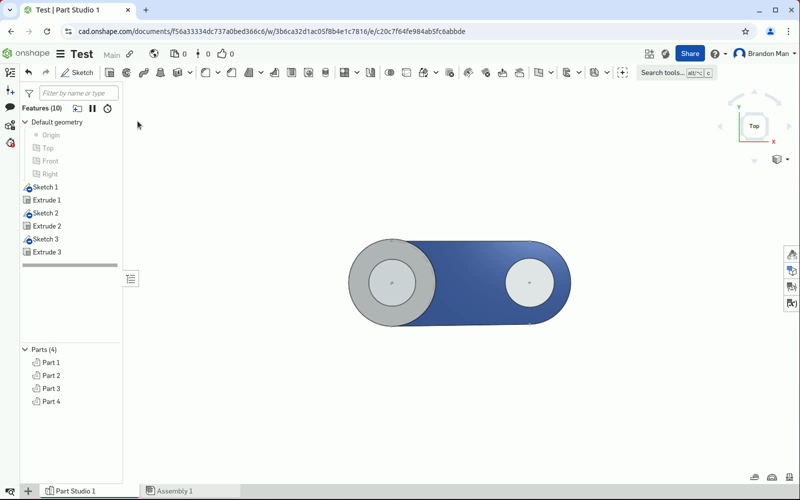
key(up, 3)
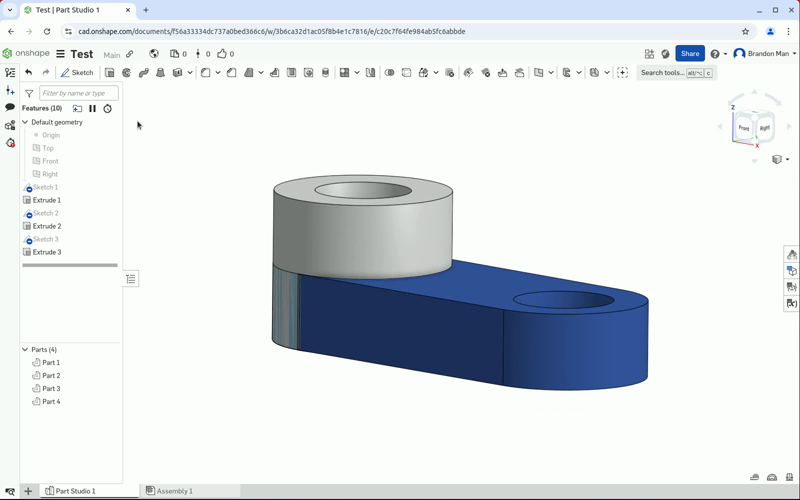
key(left, 3)
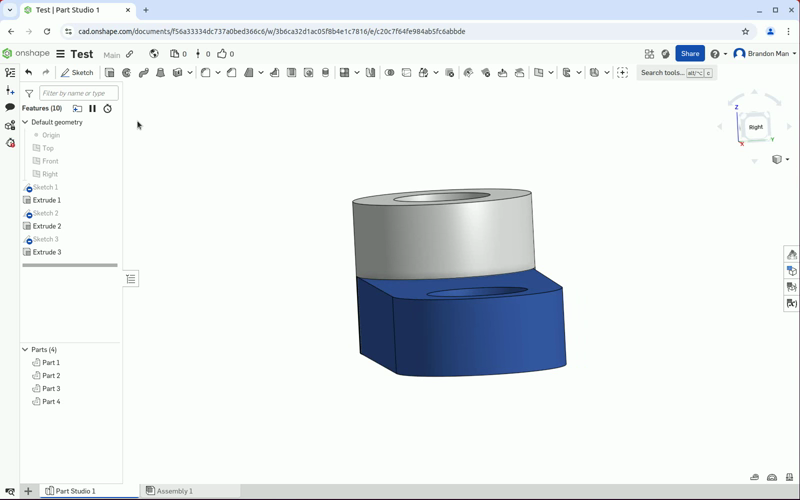
key(right, 3)
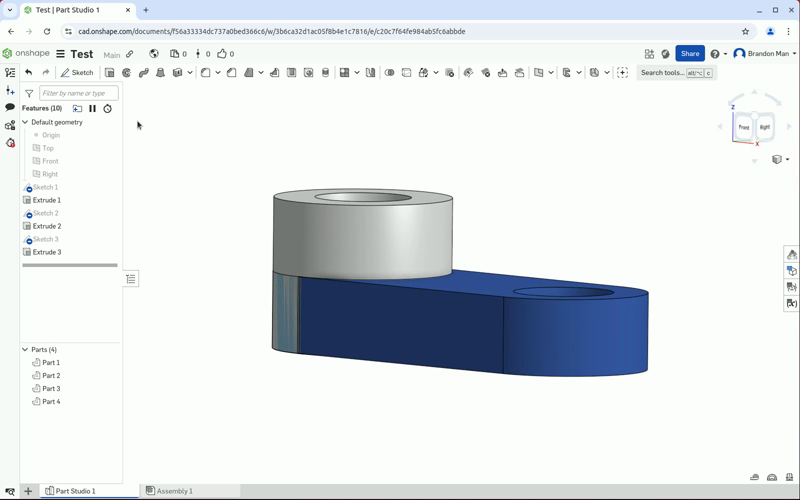
key(down, 3)
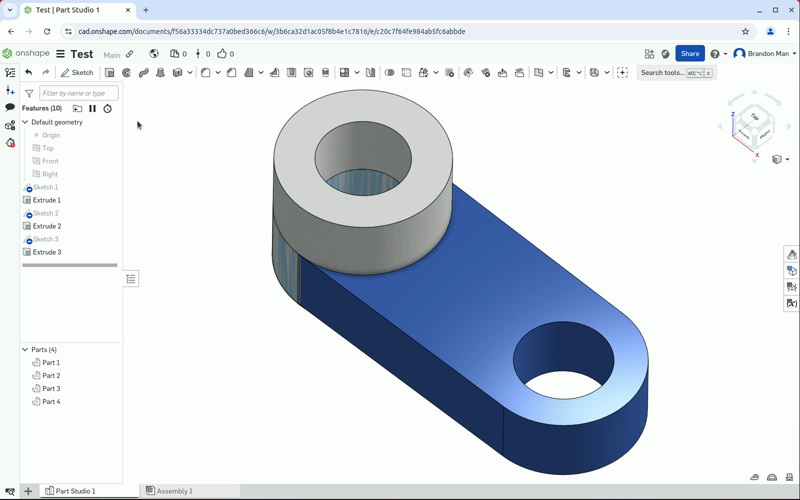
mouse_move(73, 189)
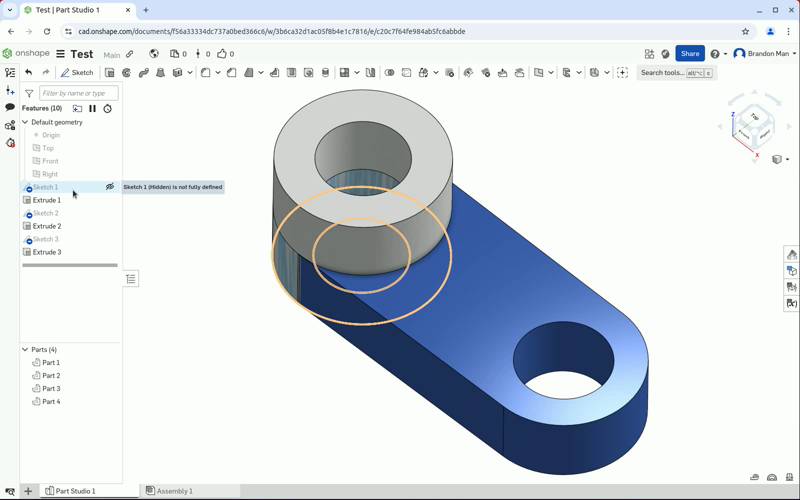
click(73, 189)